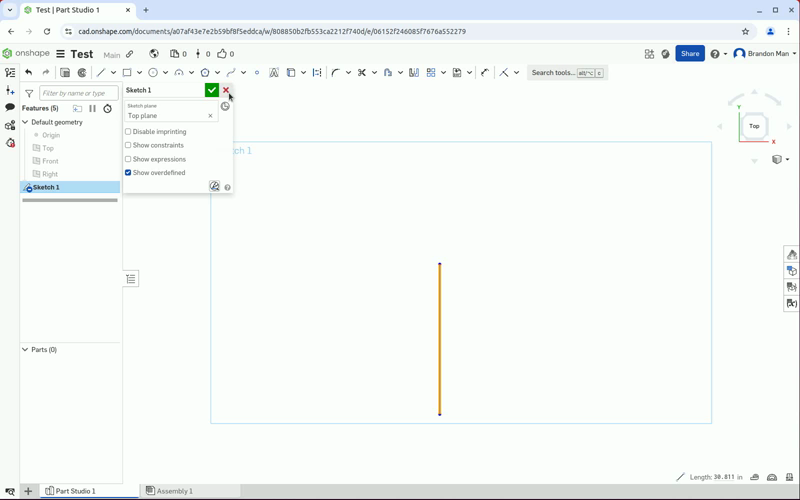
key(shift+h)
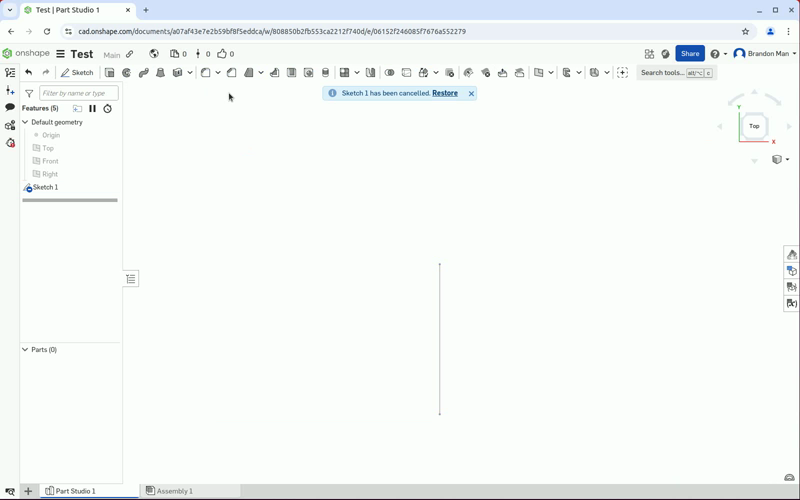
key(shift+s)
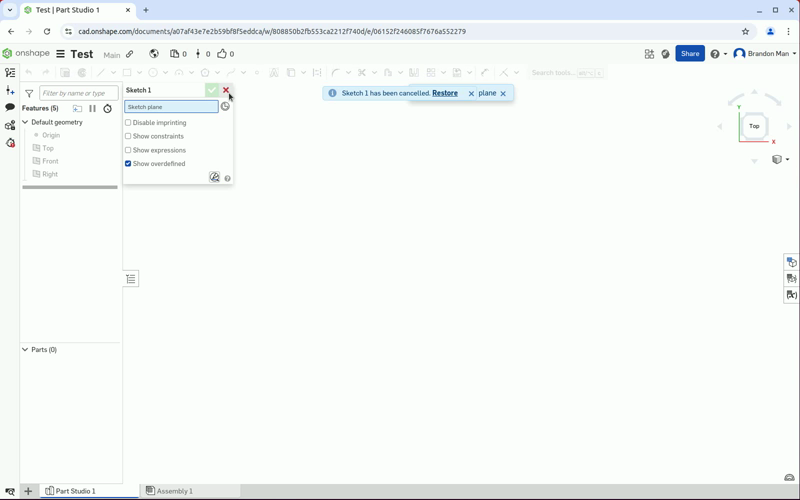
mouse_move(73, 150)
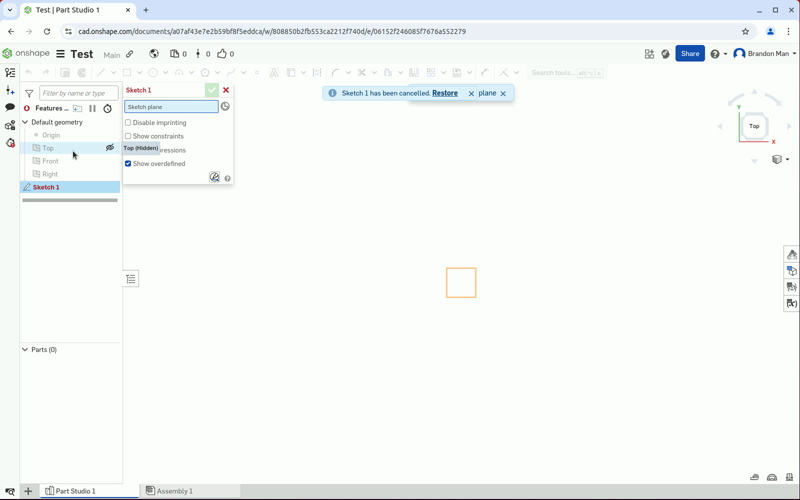
click(73, 150)
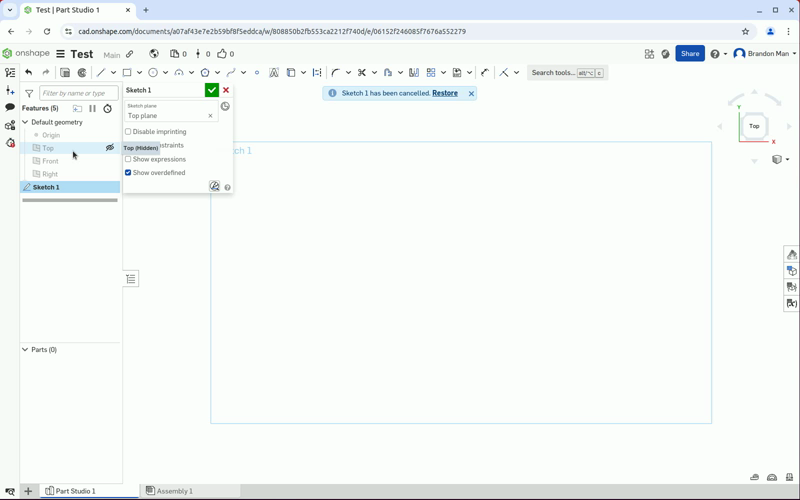
mouse_move(73, 352)
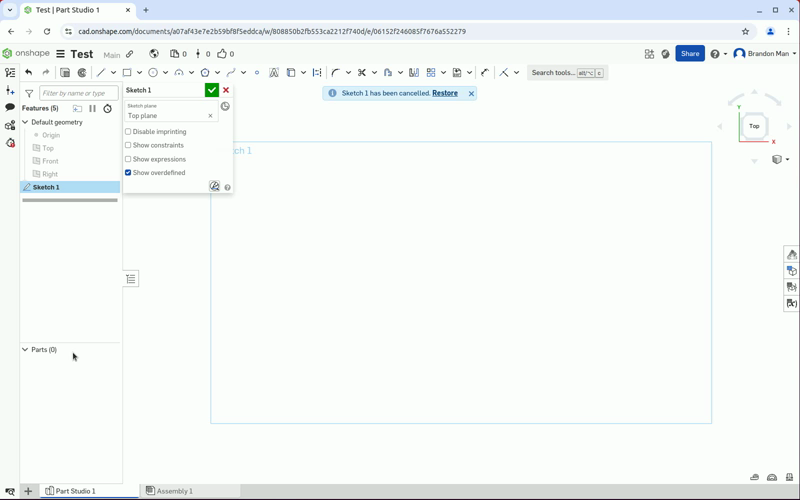
key(y)
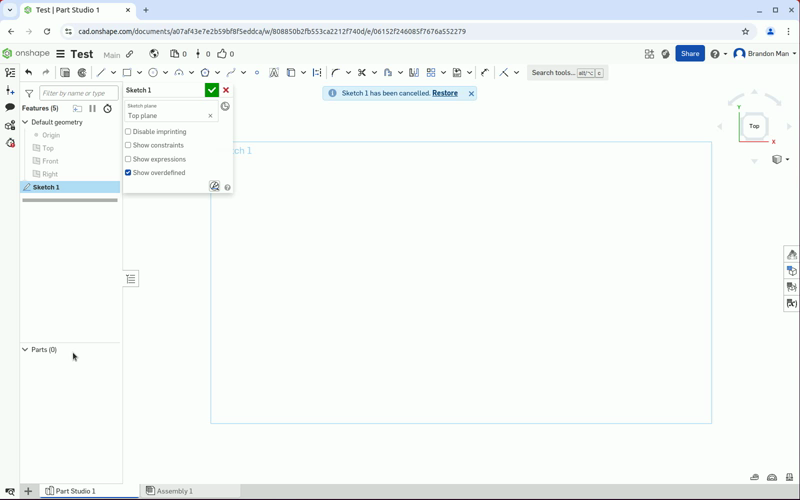
key(l)
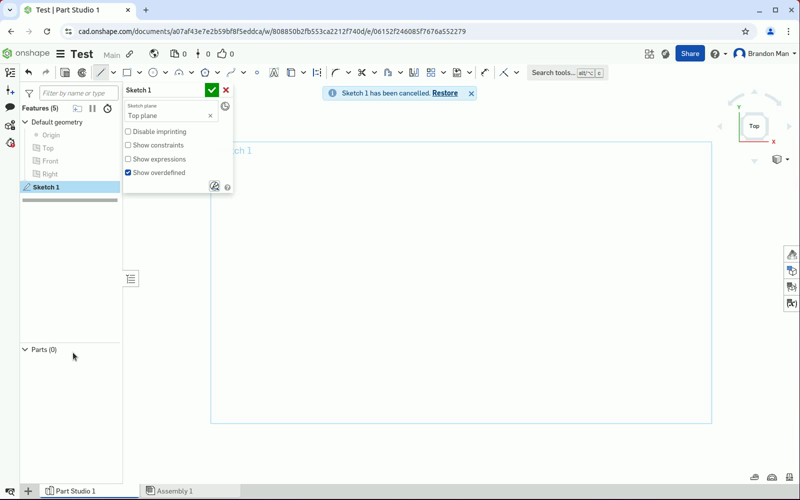
key_down(shift)
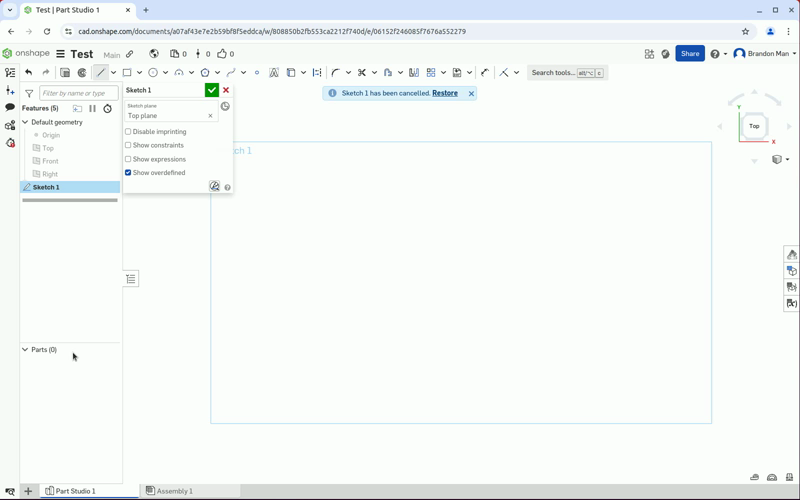
mouse_move(460, 282)
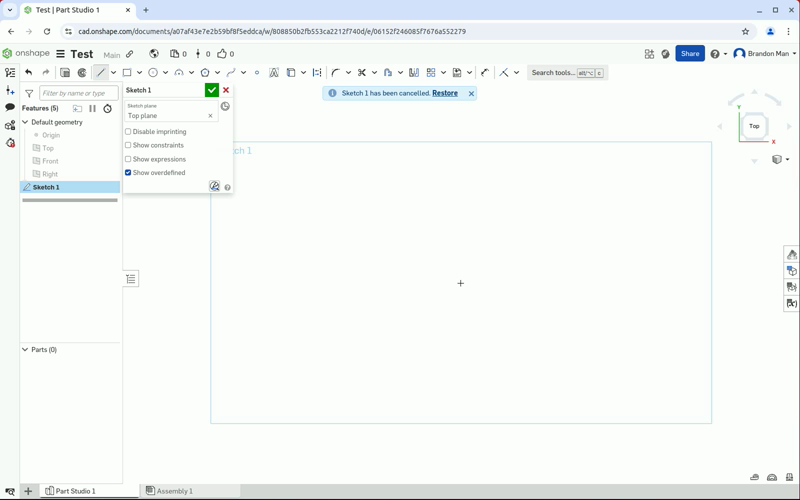
click(460, 282)
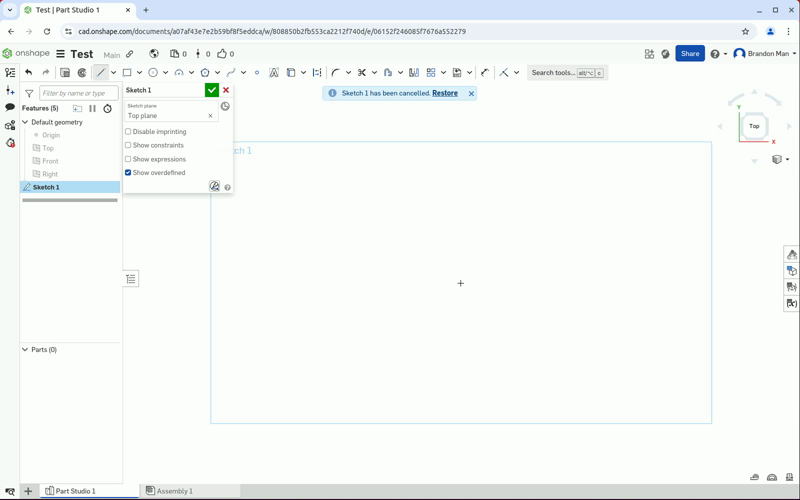
key_up(shift)
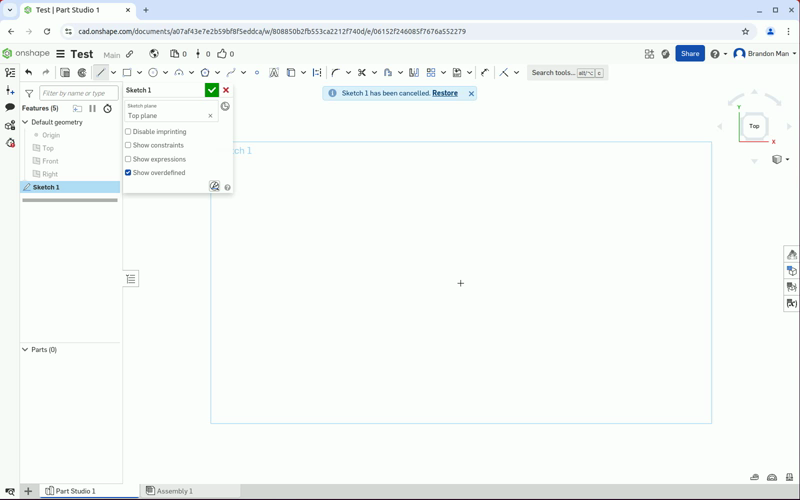
key_down(shift)
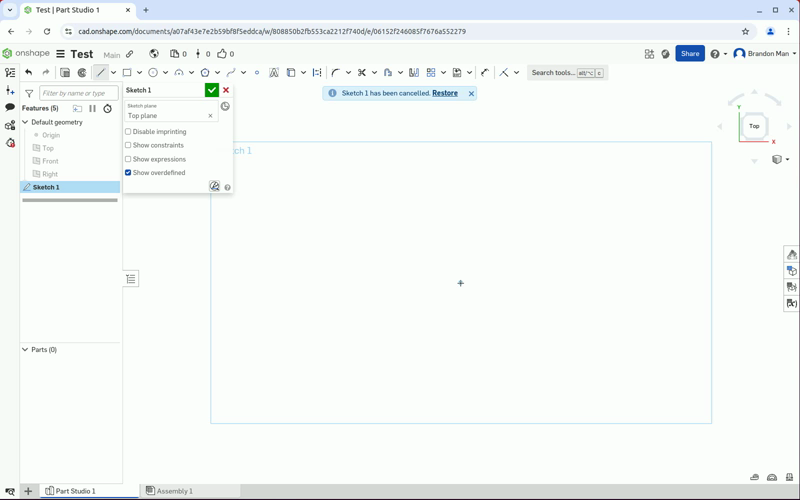
mouse_move(490, 282)
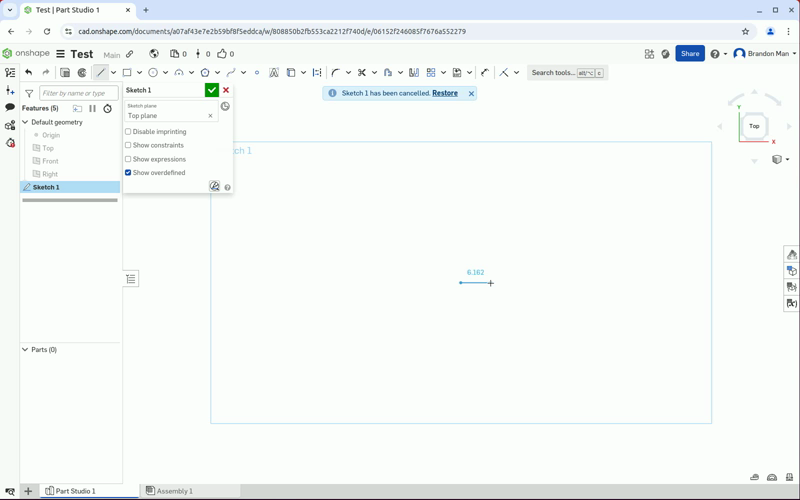
mouse_move(498, 282)
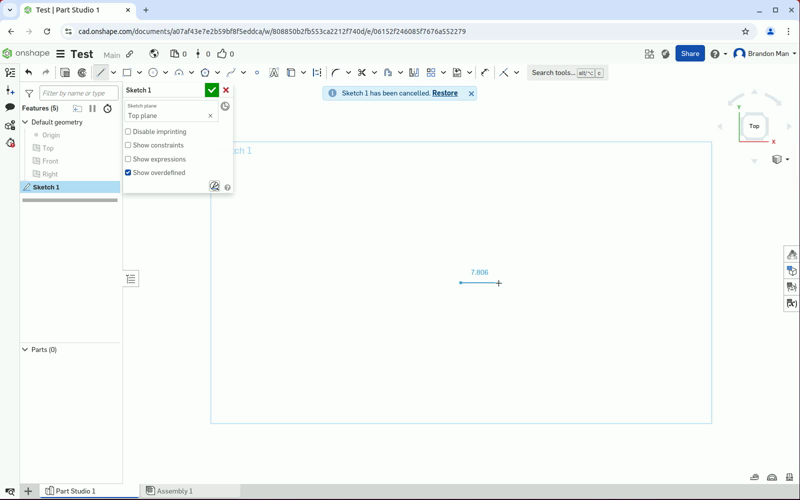
click(498, 282)
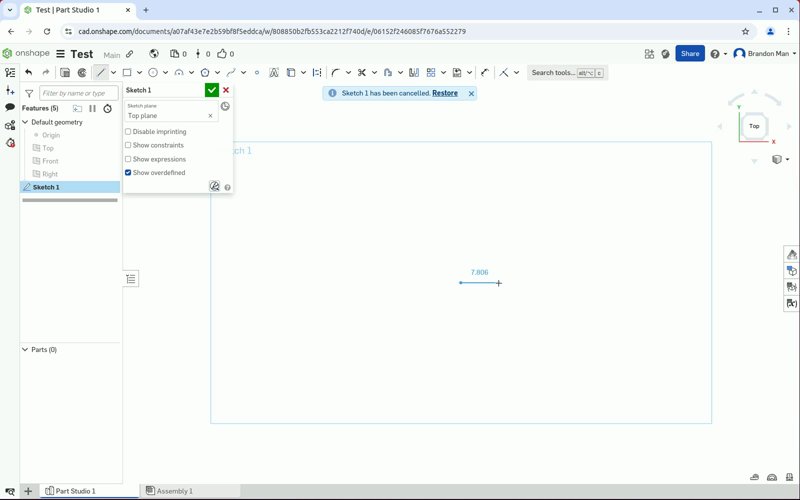
key_up(shift)
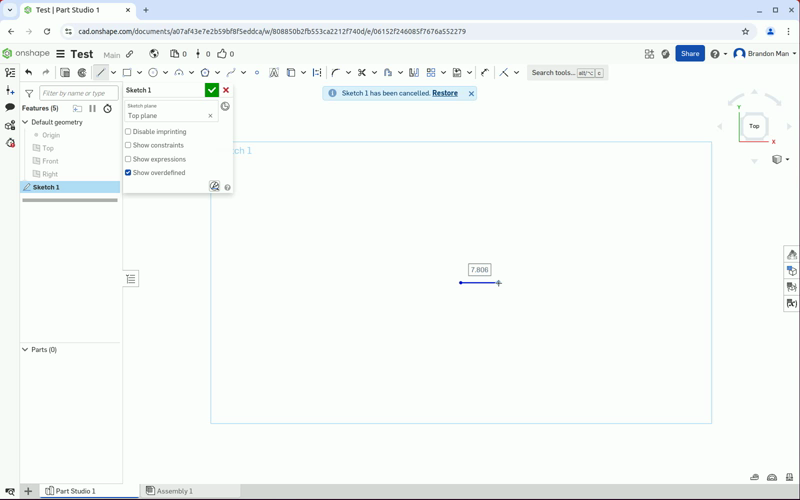
key_down(shift)
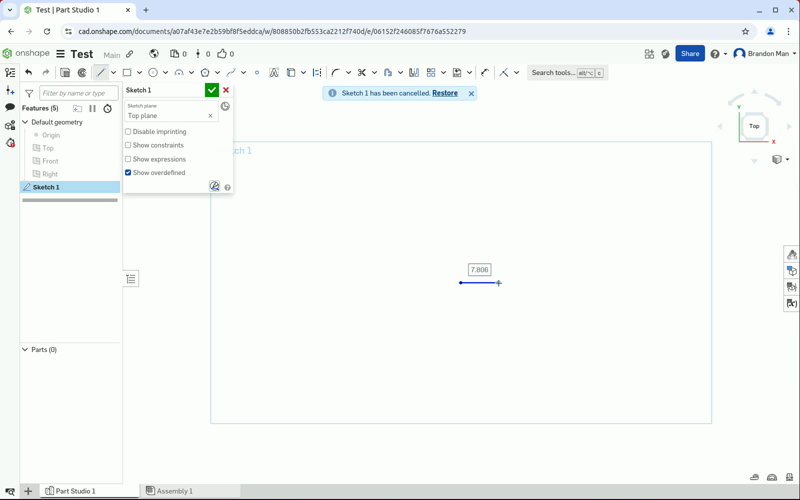
mouse_move(498, 207)
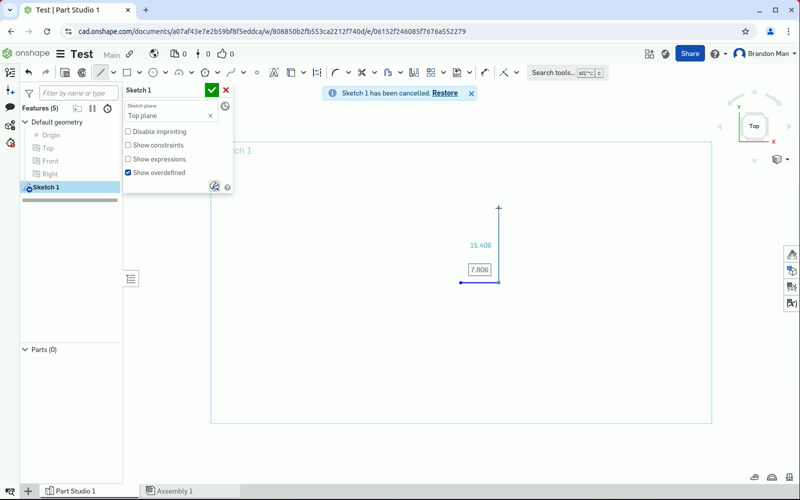
click(498, 207)
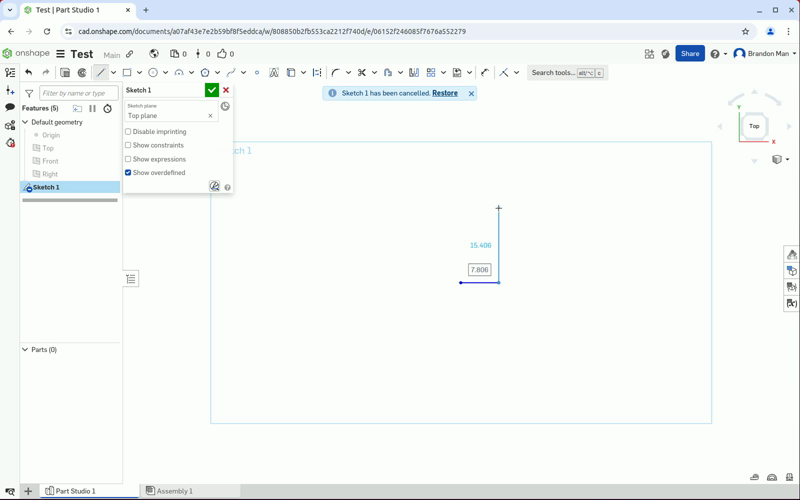
key_up(shift)
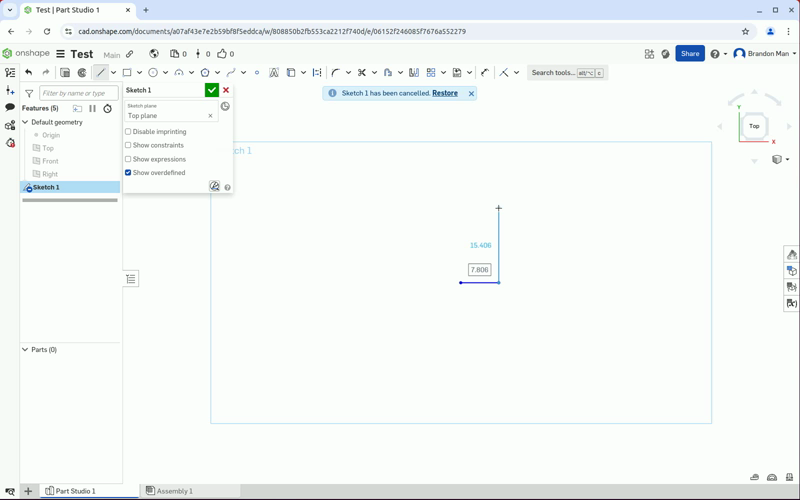
key_down(shift)
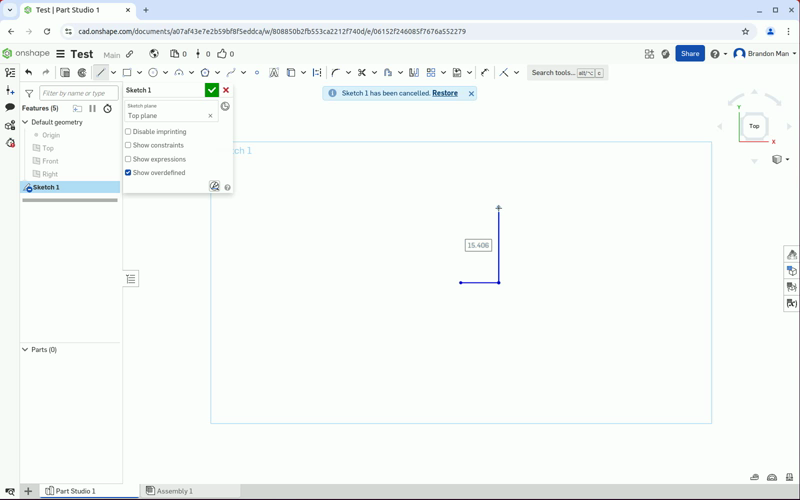
mouse_move(528, 207)
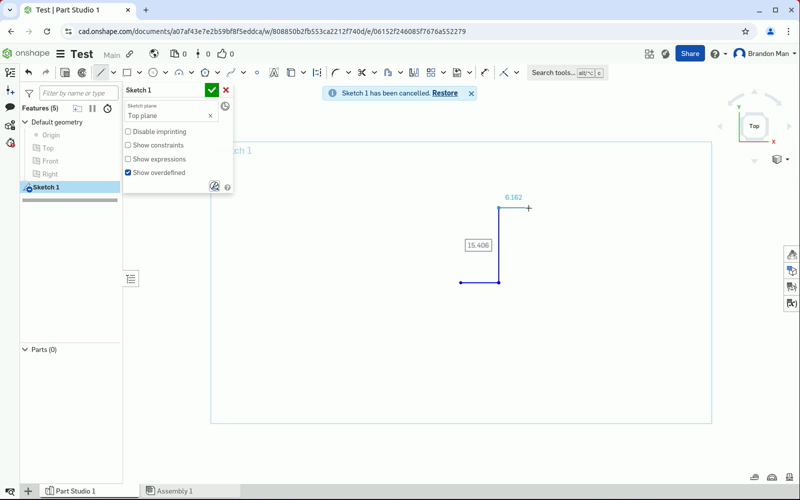
mouse_move(460, 207)
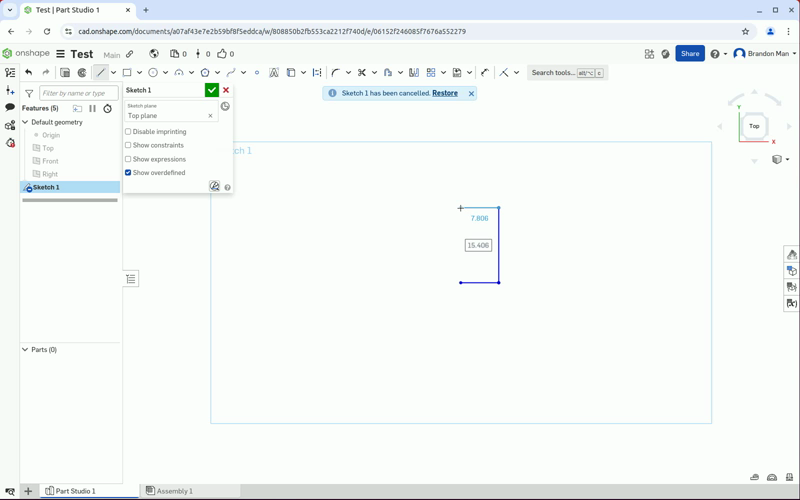
click(460, 207)
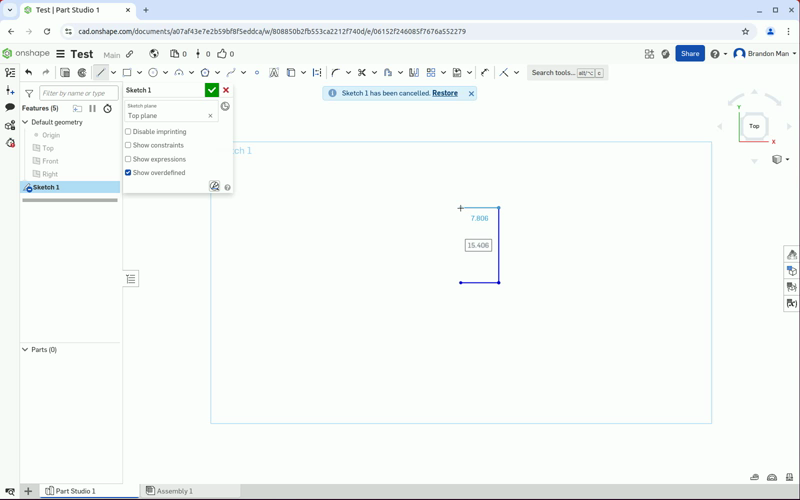
key_up(shift)
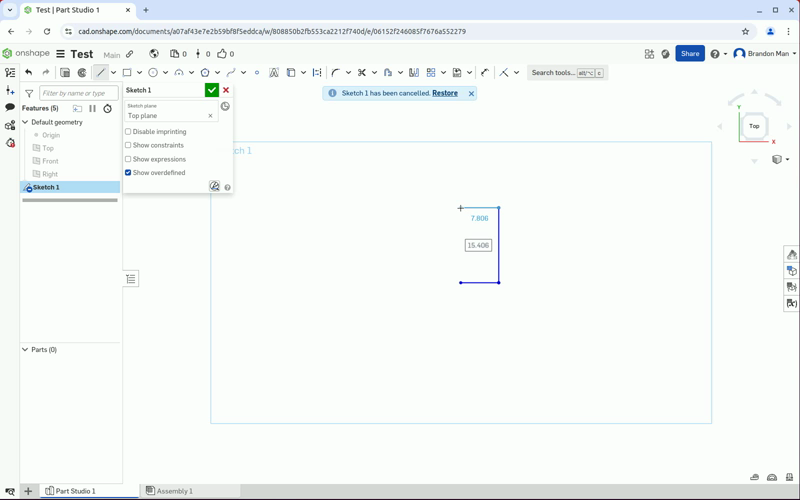
key_down(shift)
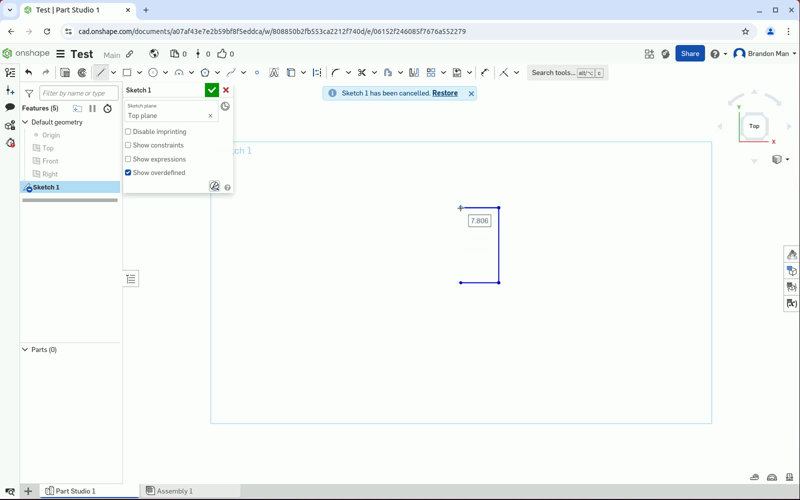
mouse_move(460, 282)
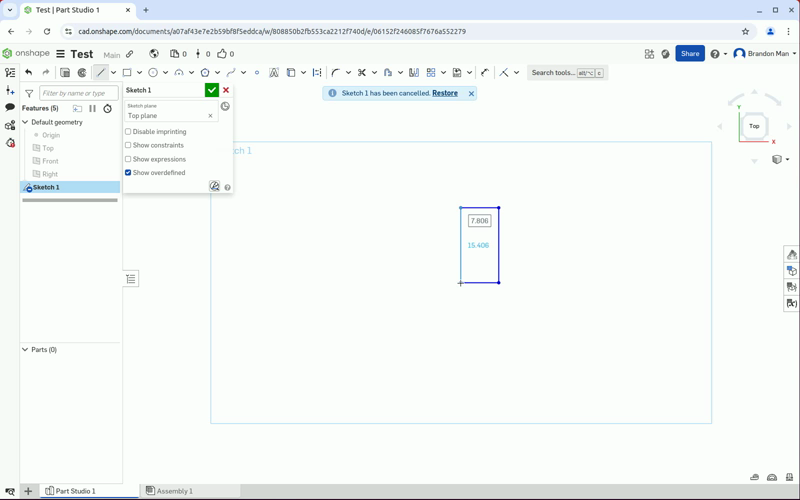
key_up(shift)
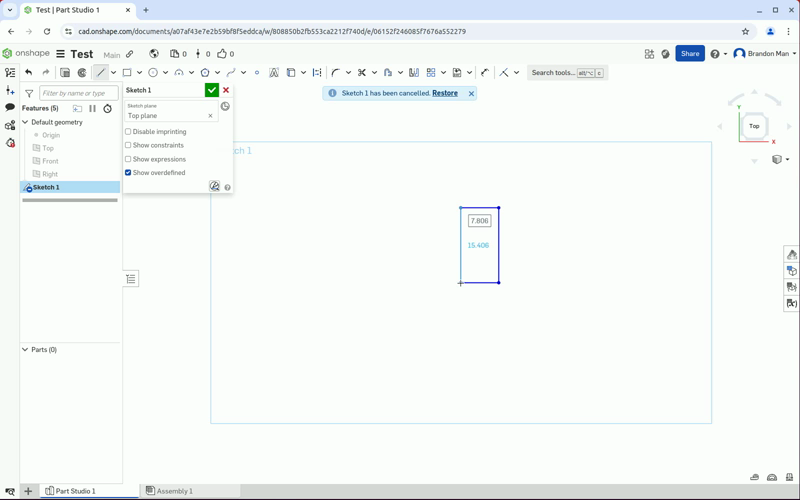
click(460, 282)
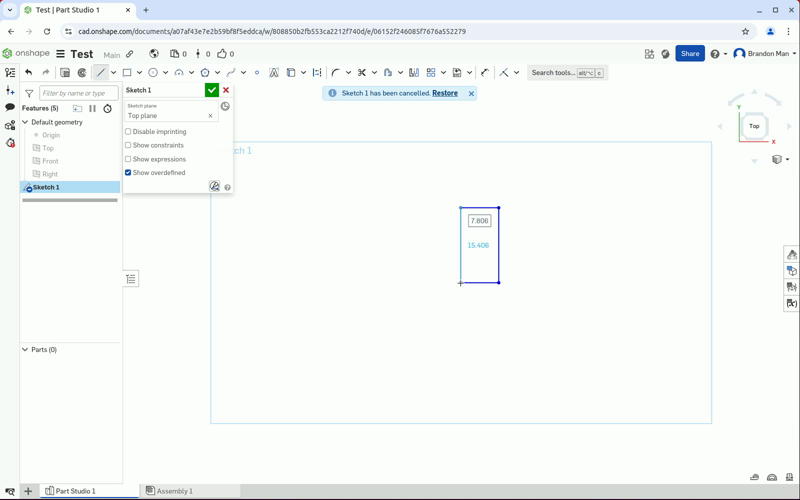
key(esc)
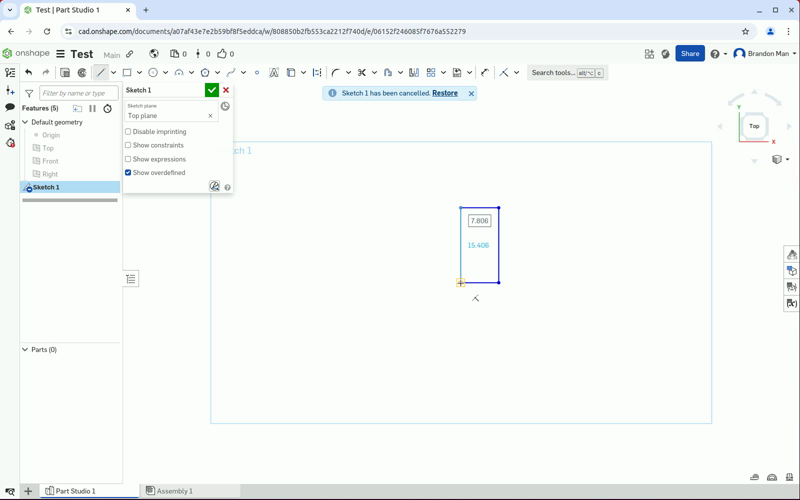
mouse_move(477, 210)
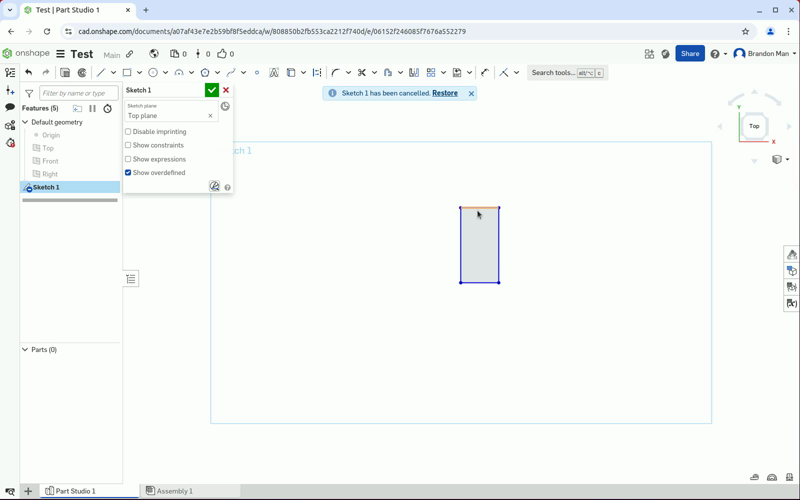
click(477, 210)
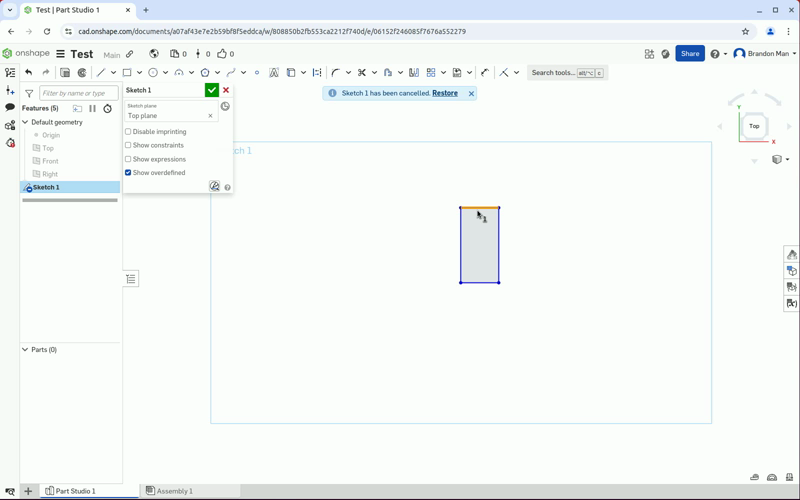
mouse_move(73, 352)
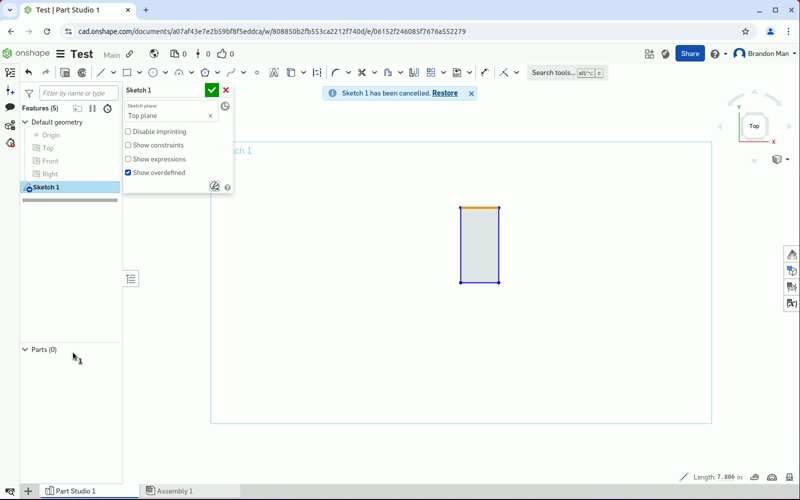
key(shift+y)
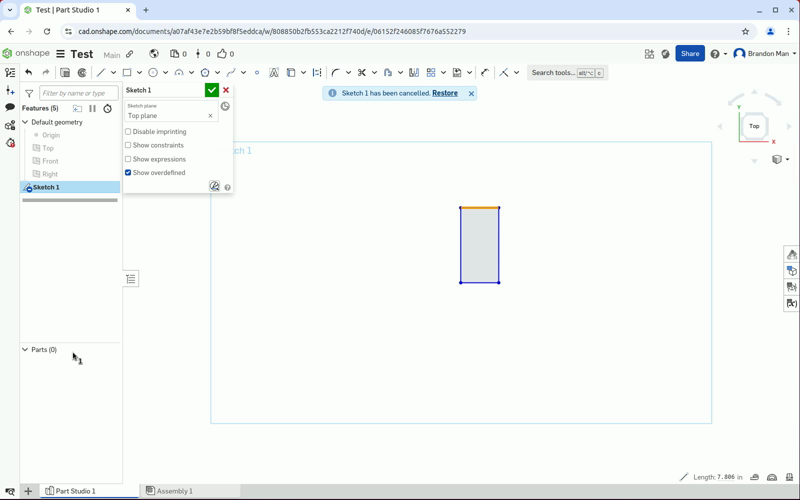
key(shift+e)
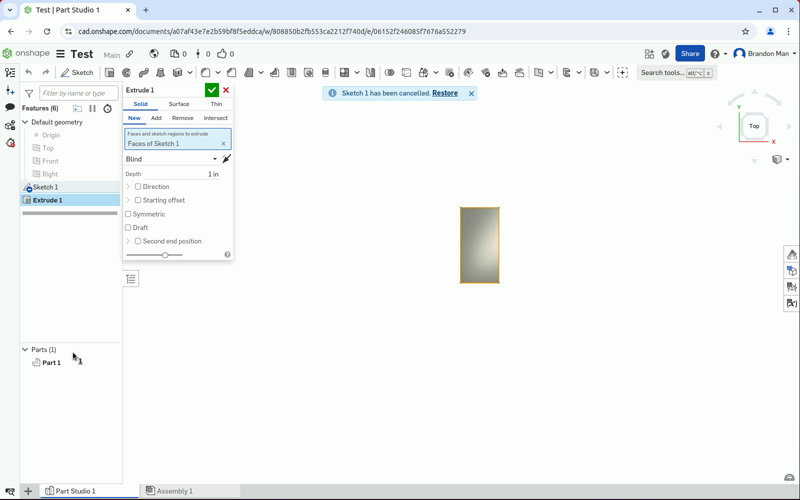
mouse_move(143, 106)
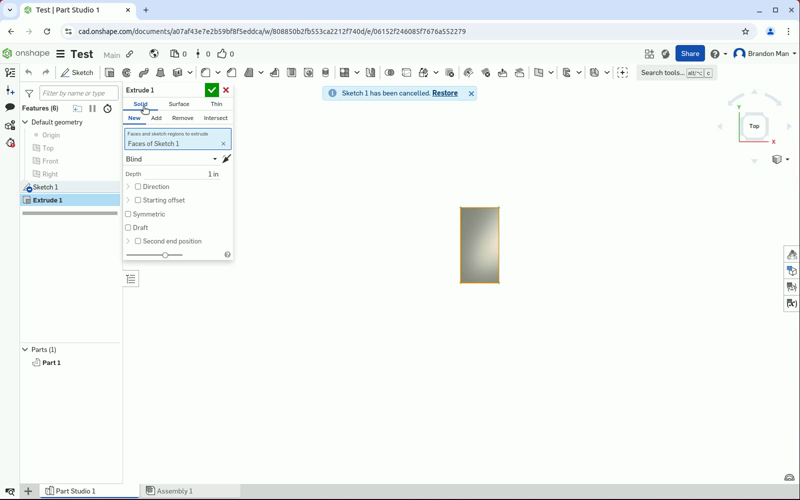
click(143, 106)
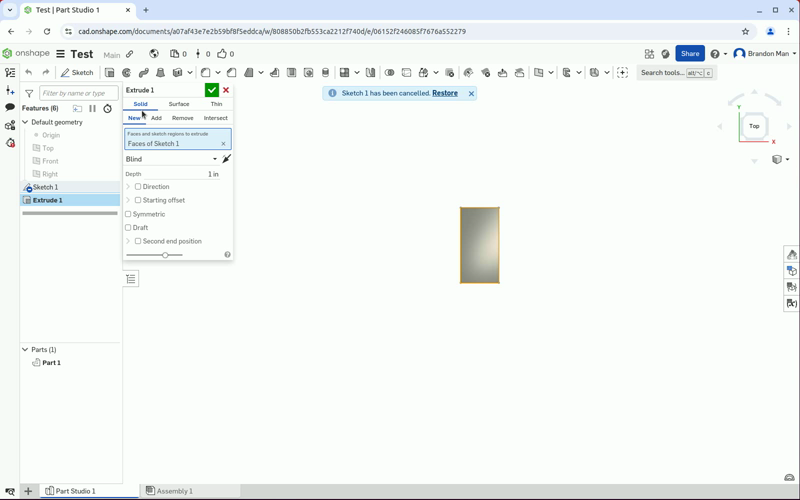
mouse_move(137, 120)
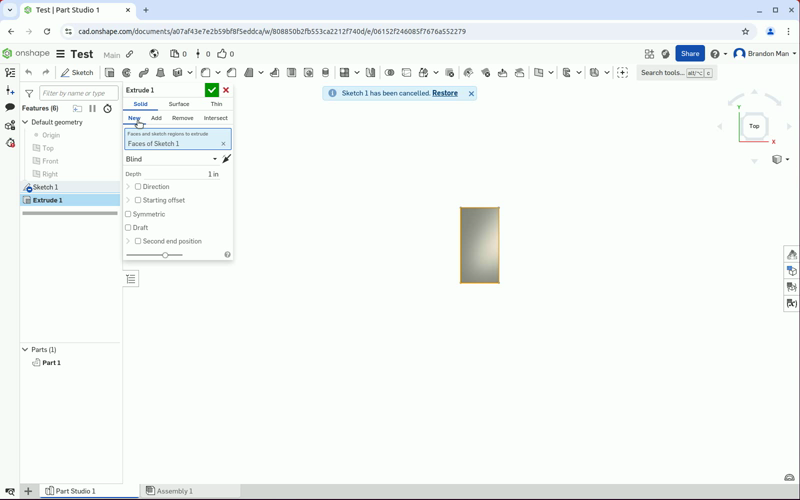
click(137, 120)
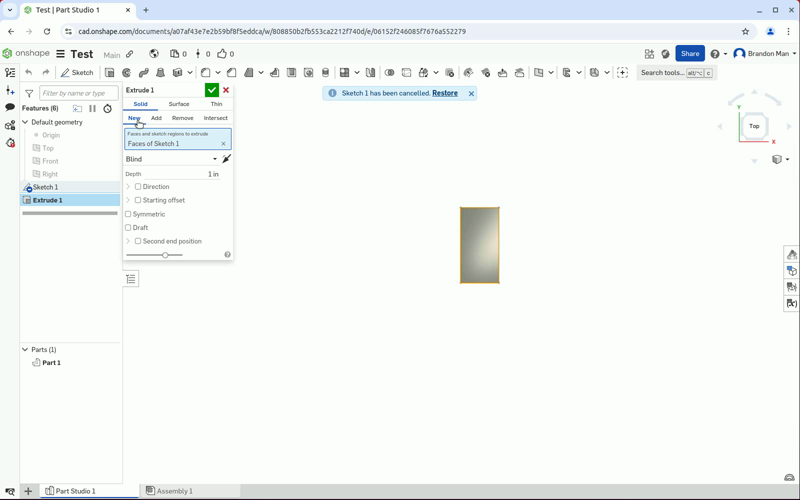
key(tab, 4)
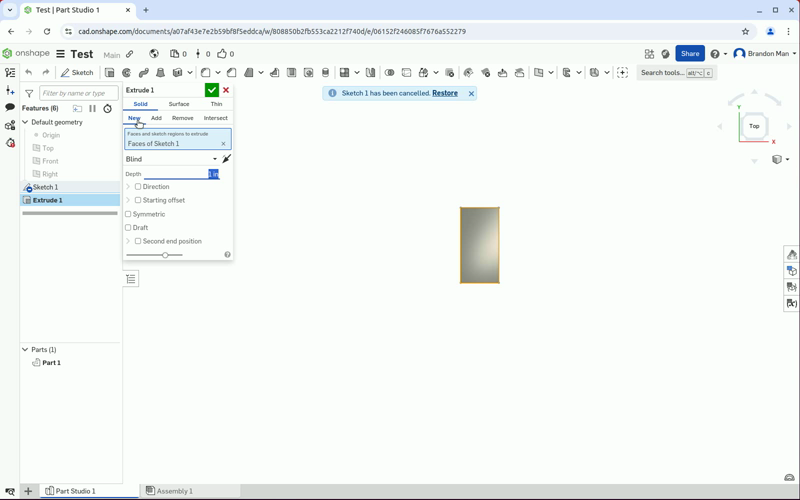
text(7.703)
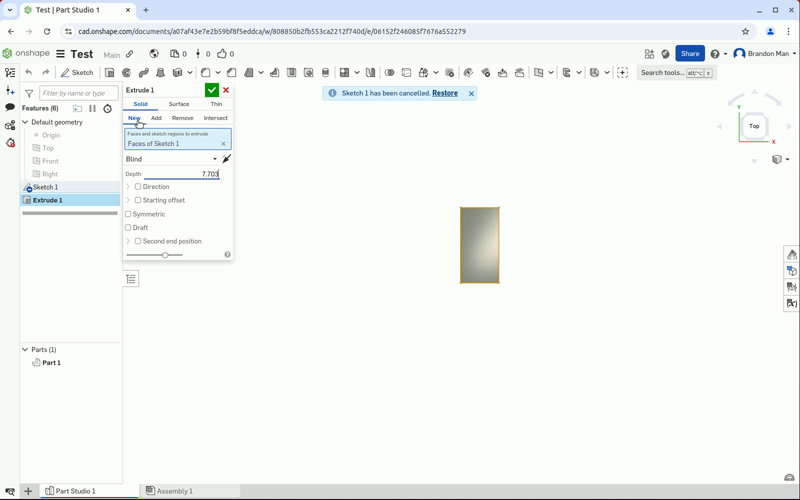
key(enter)
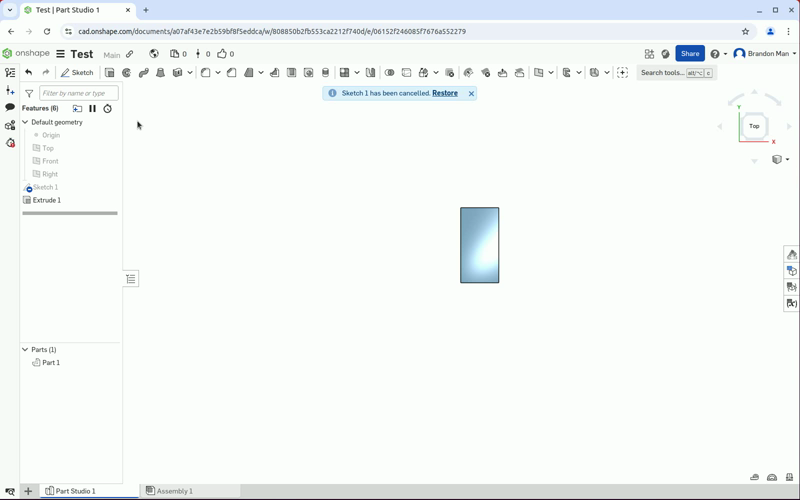
key(shift+h)
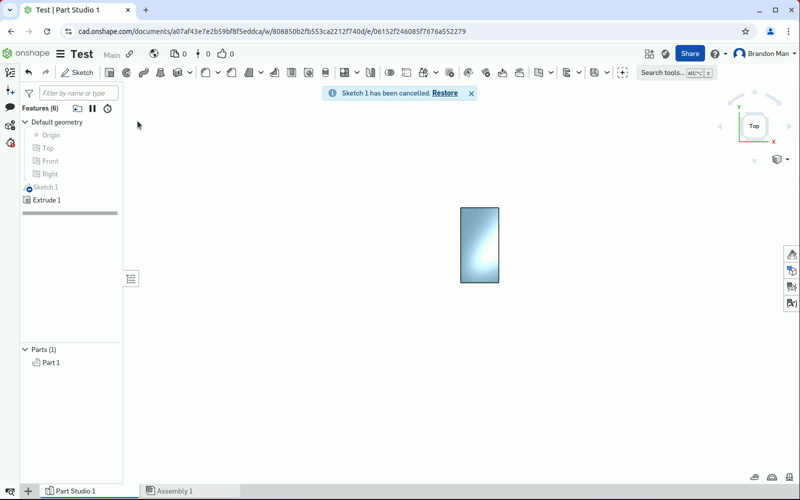
key(shift+h)
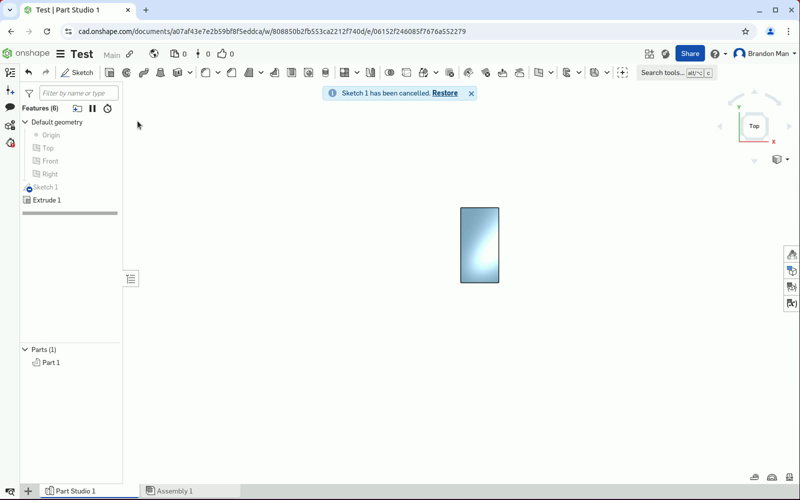
mouse_move(73, 189)
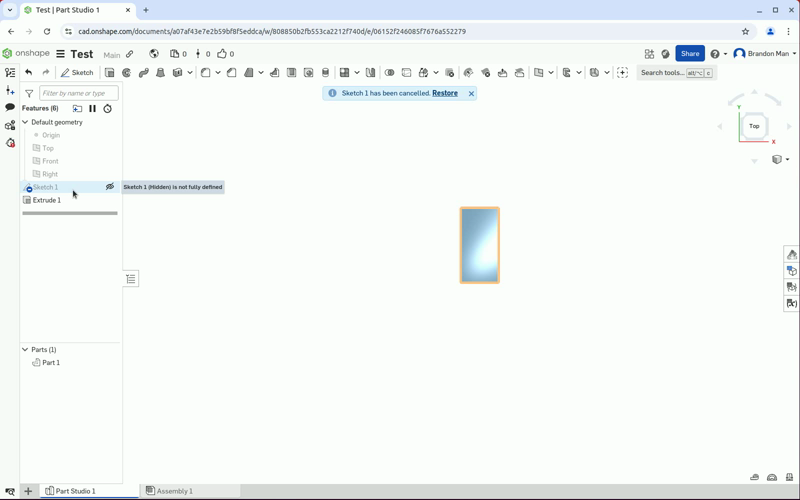
click(73, 189)
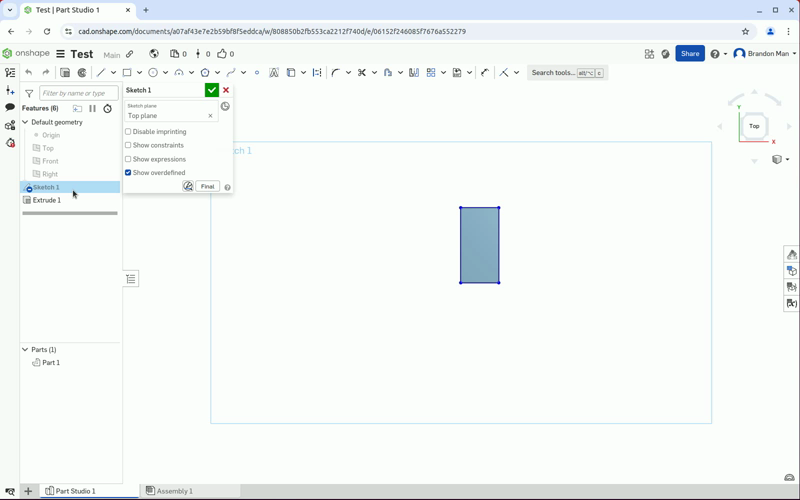
mouse_move(229, 92)
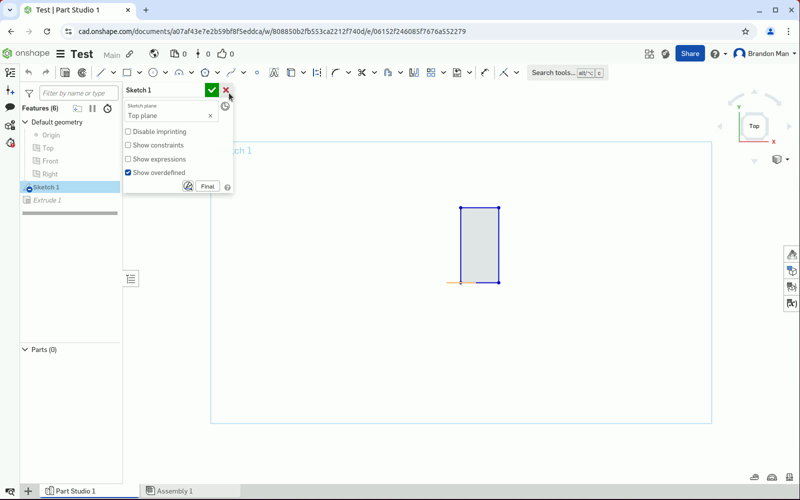
click(229, 92)
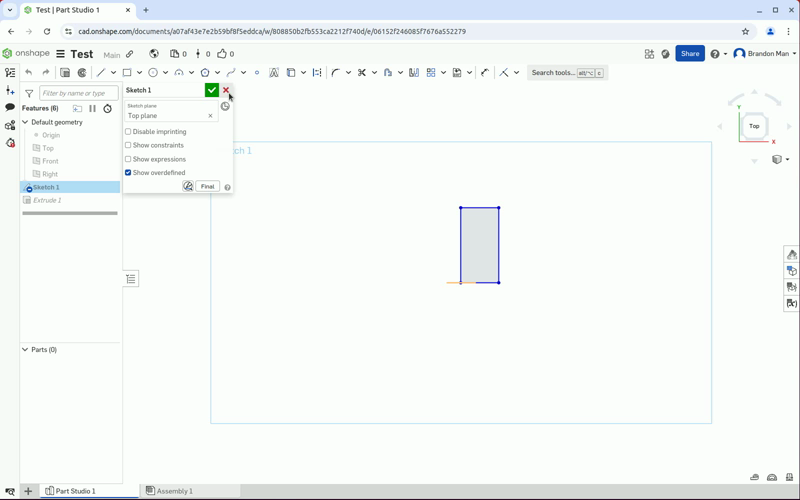
key(shift+s)
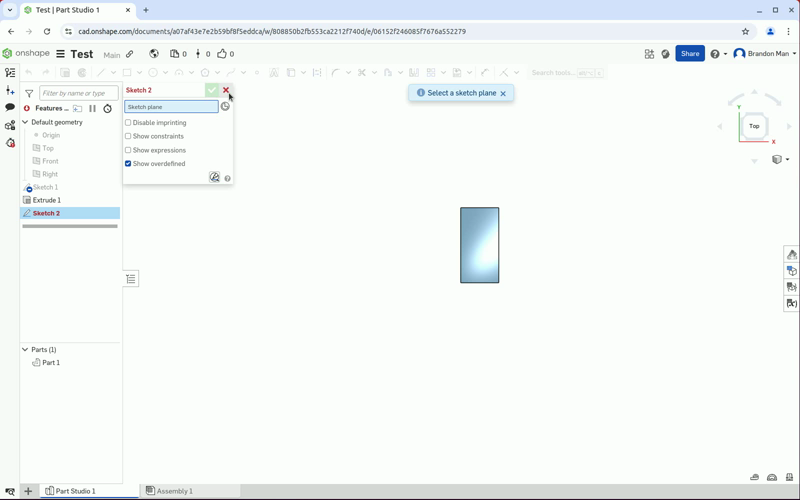
mouse_move(73, 150)
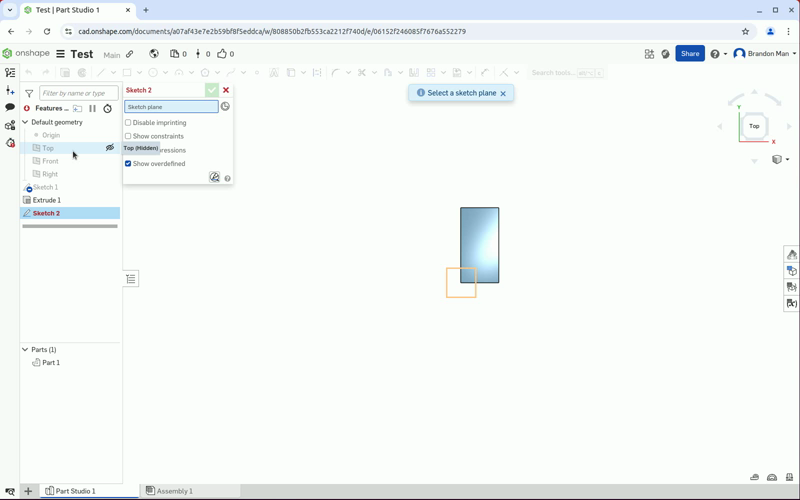
click(73, 150)
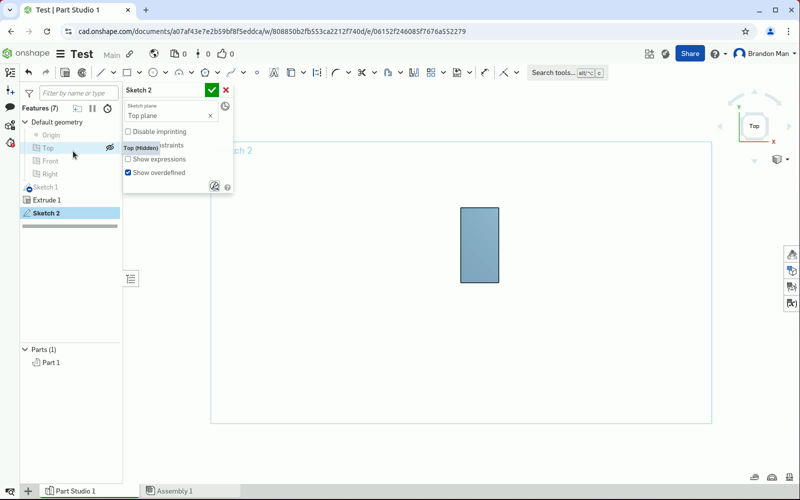
mouse_move(73, 352)
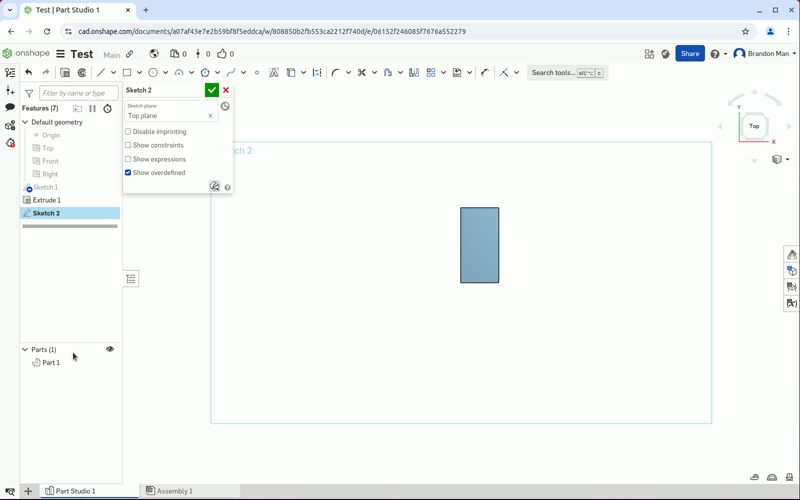
key(y)
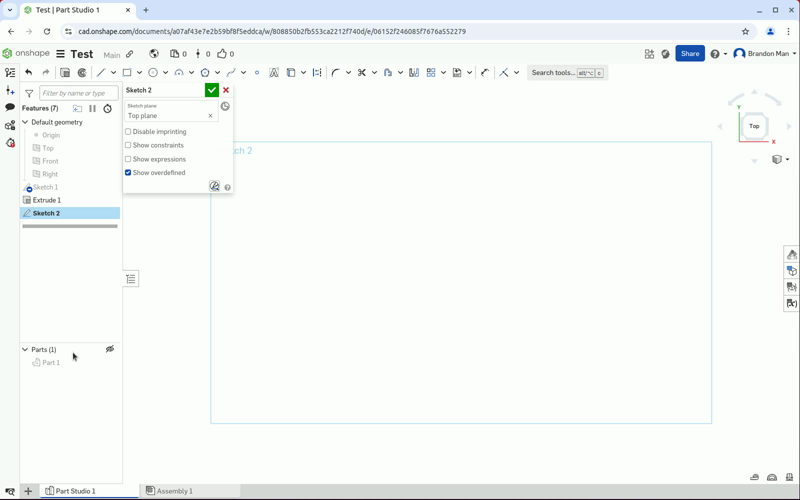
key(l)
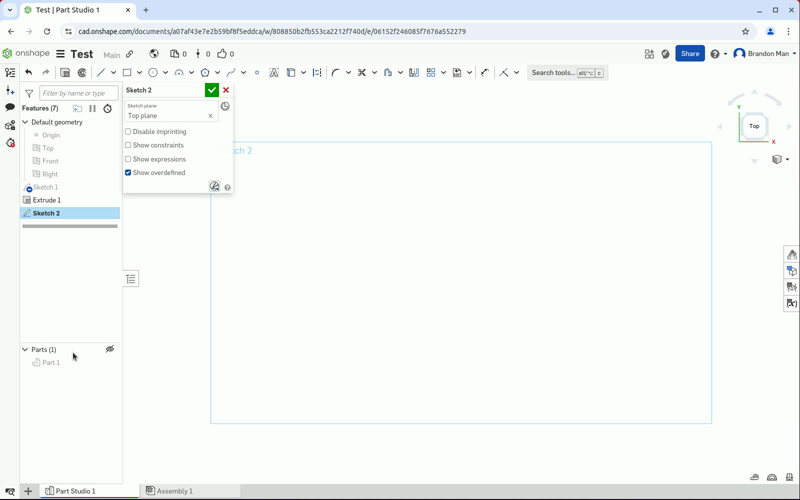
key_down(shift)
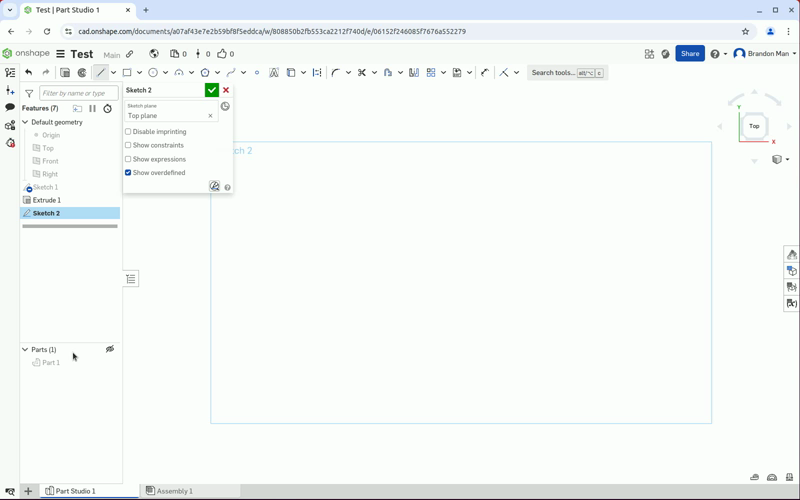
mouse_move(398, 207)
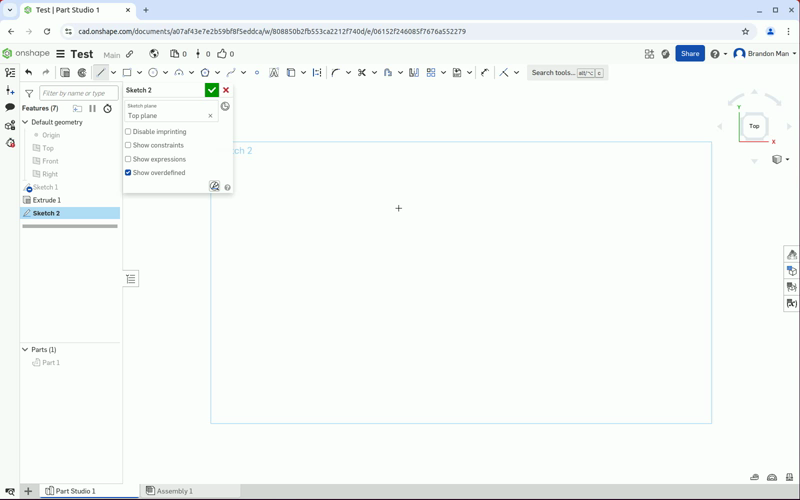
click(398, 207)
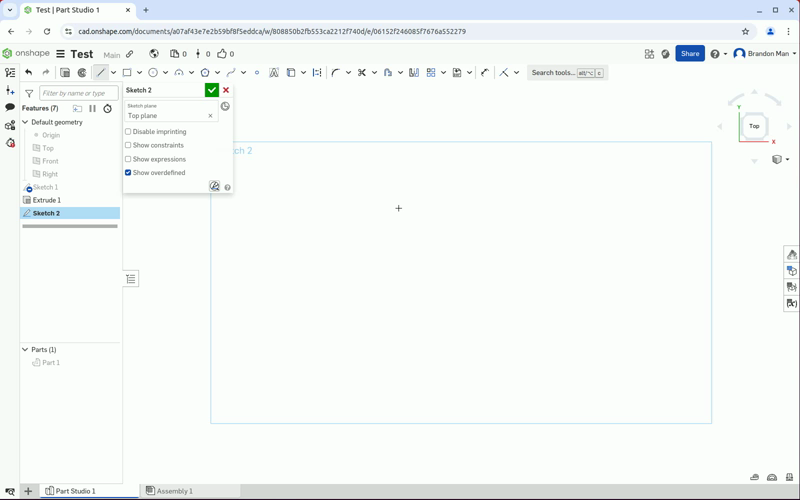
key_up(shift)
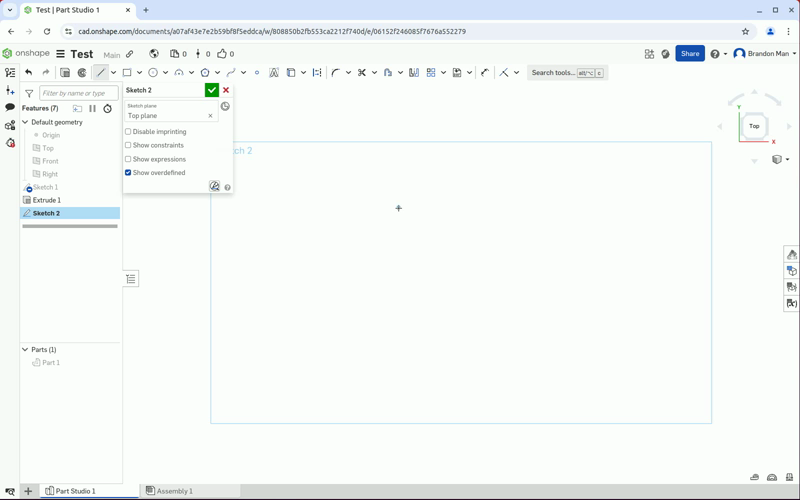
key_down(shift)
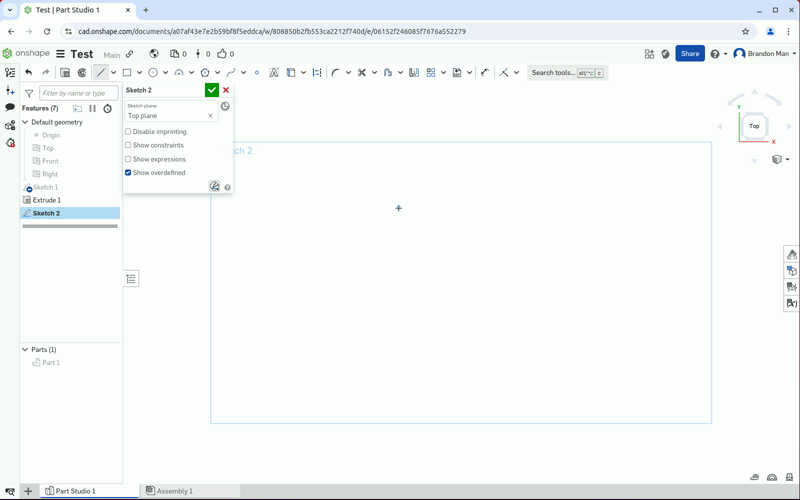
mouse_move(461, 207)
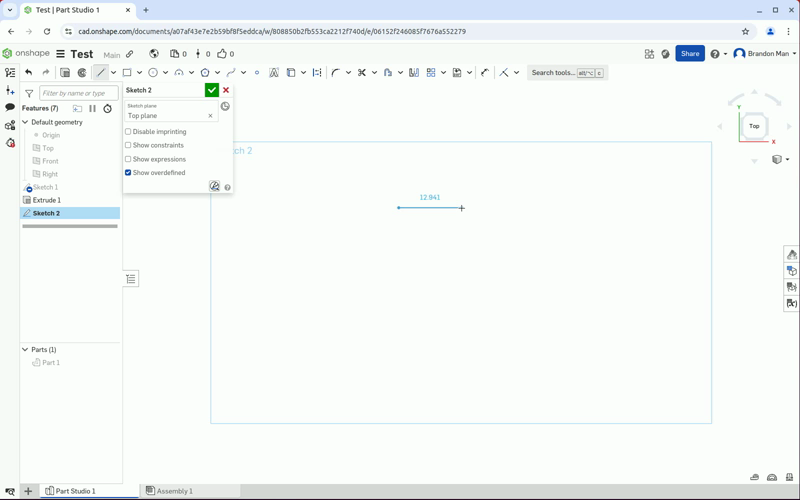
click(461, 207)
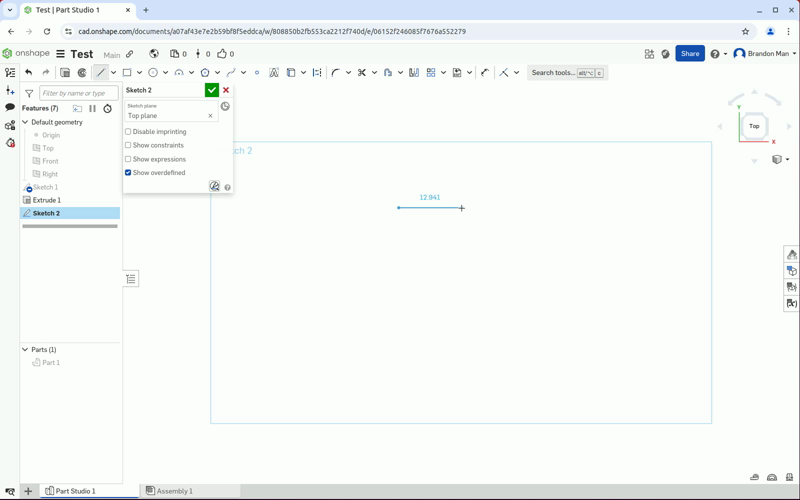
key_up(shift)
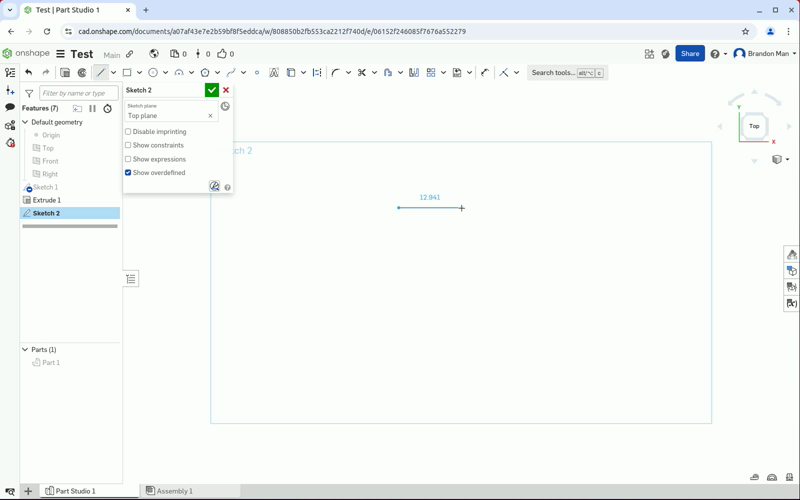
key_down(shift)
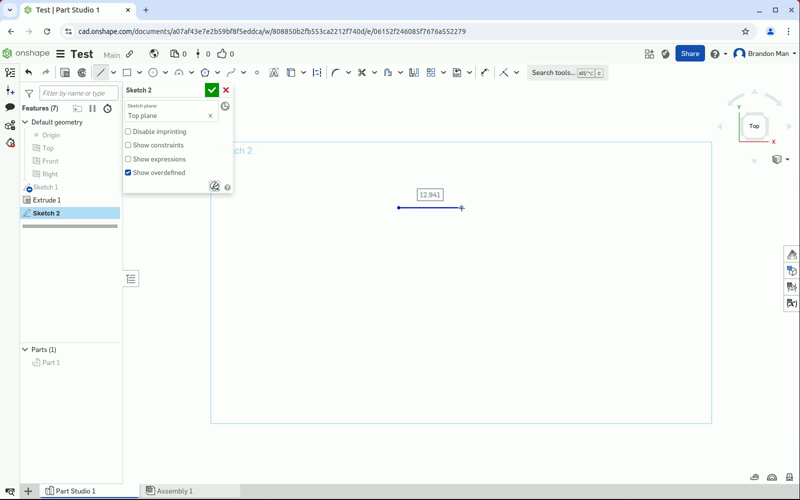
mouse_move(492, 207)
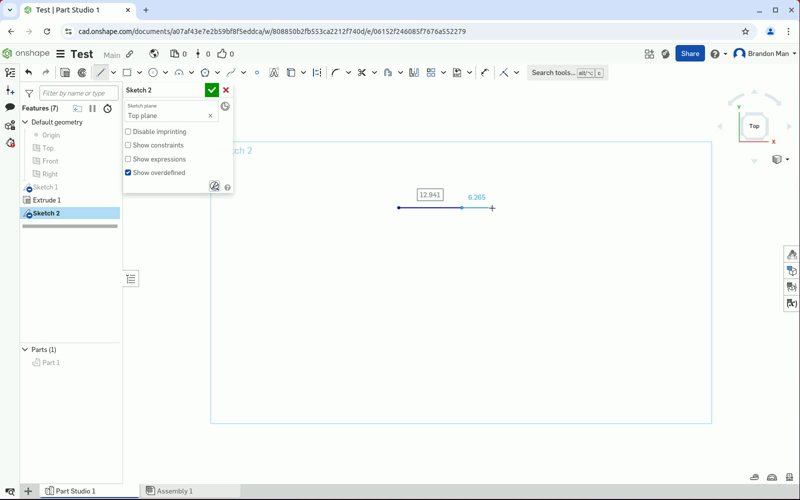
mouse_move(497, 207)
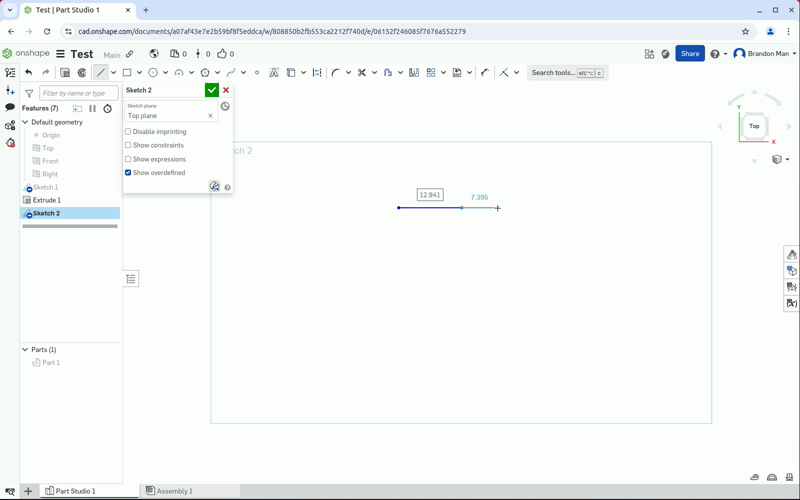
click(497, 207)
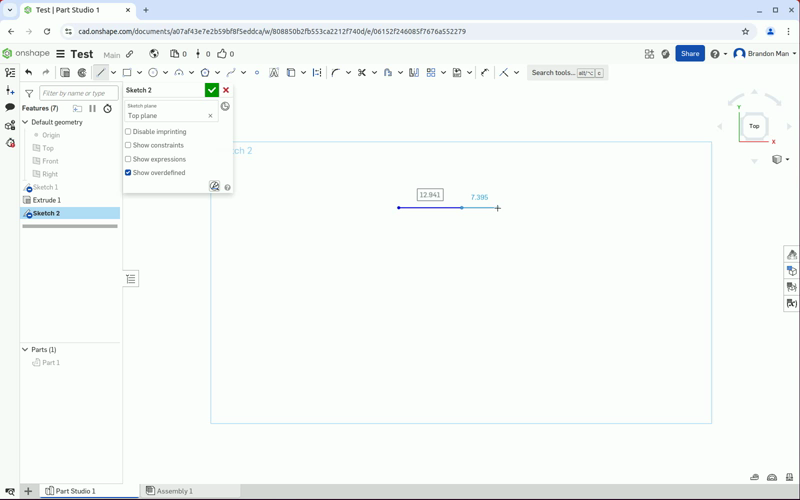
key_up(shift)
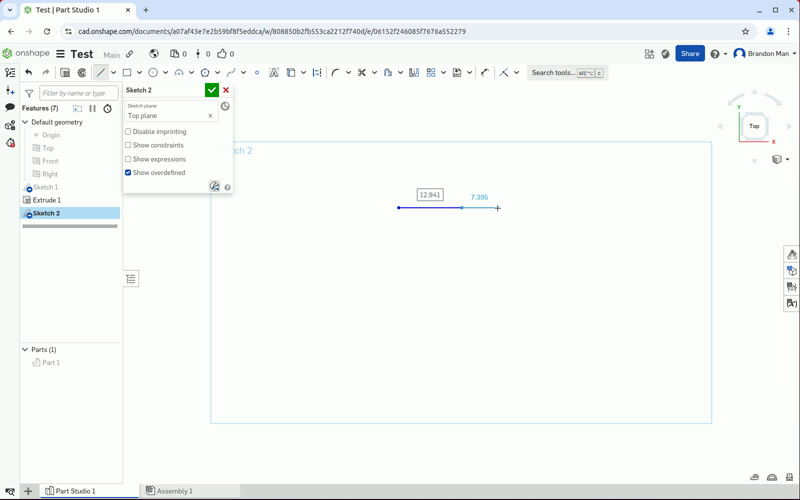
key_down(shift)
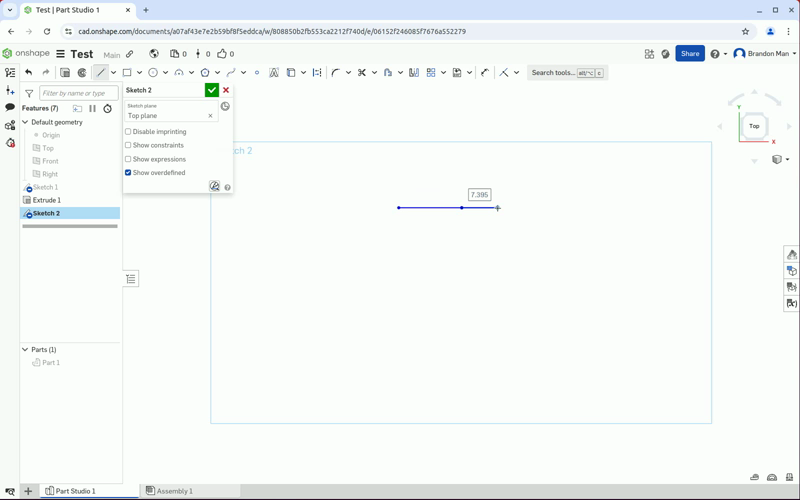
mouse_move(561, 207)
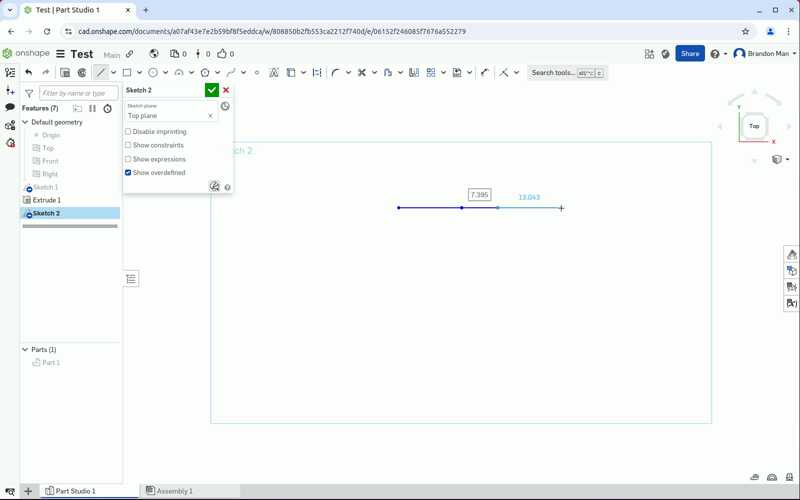
click(561, 207)
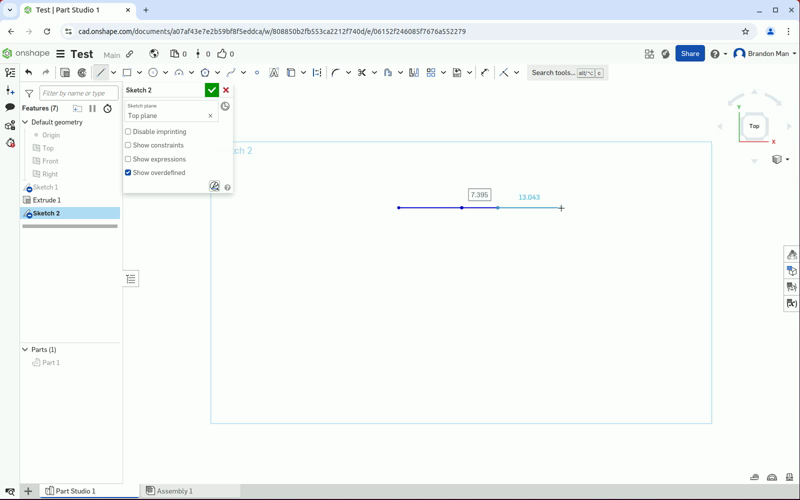
key_up(shift)
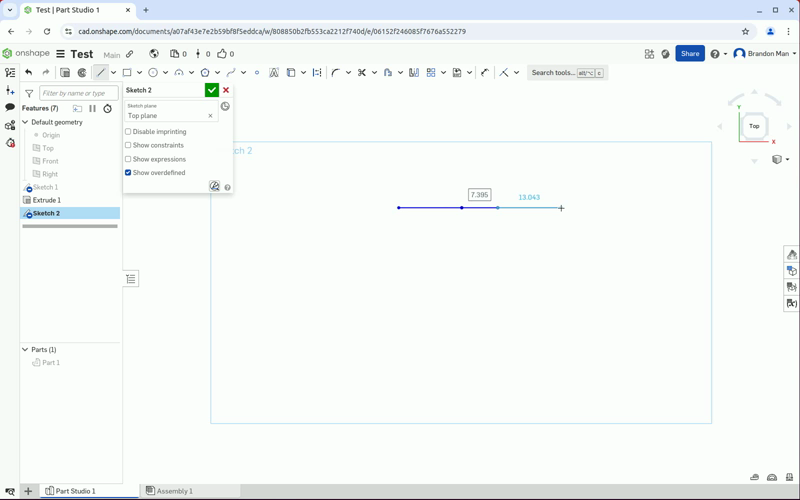
key_down(shift)
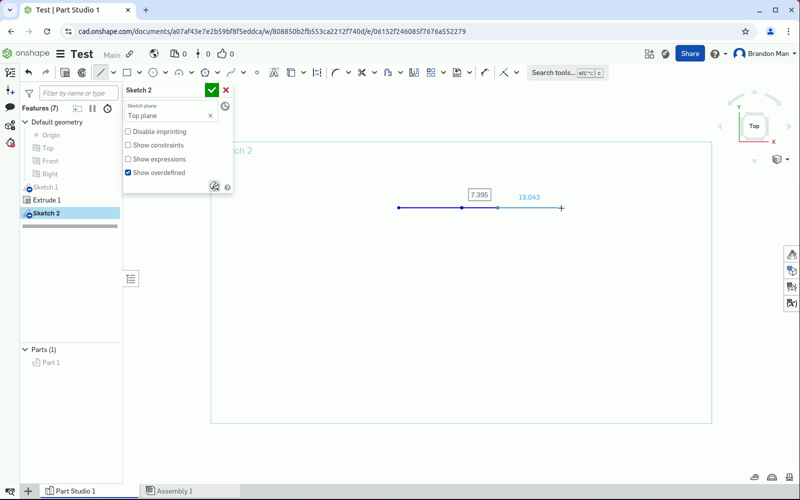
mouse_move(589, 207)
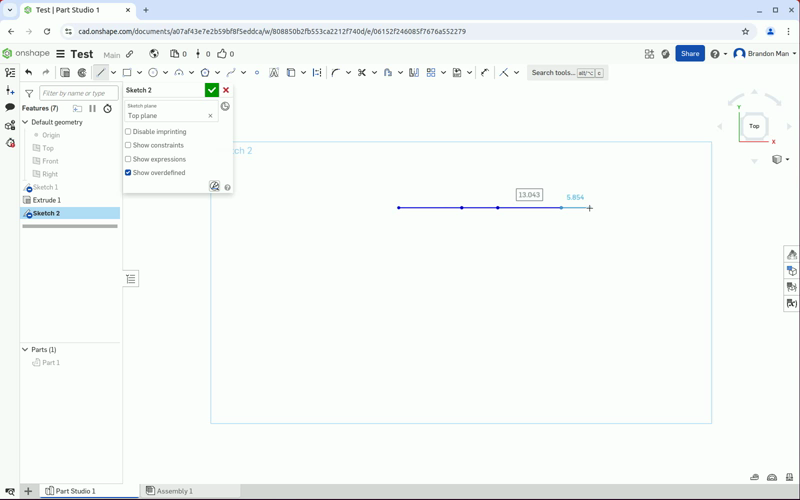
mouse_move(561, 170)
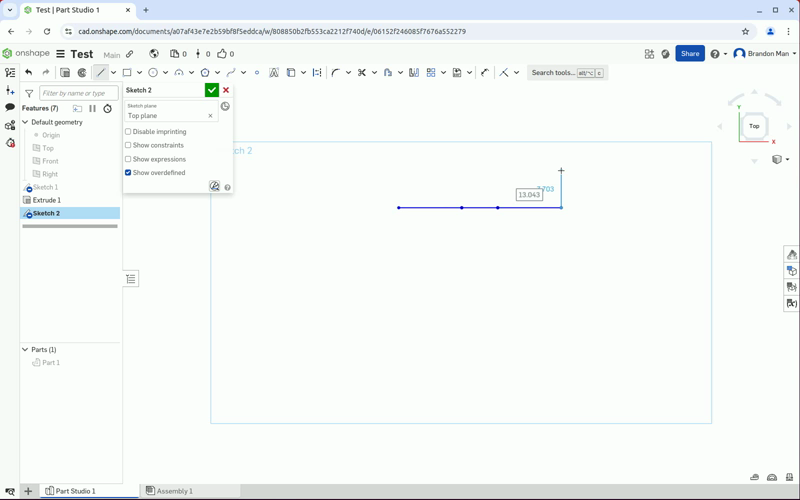
click(561, 170)
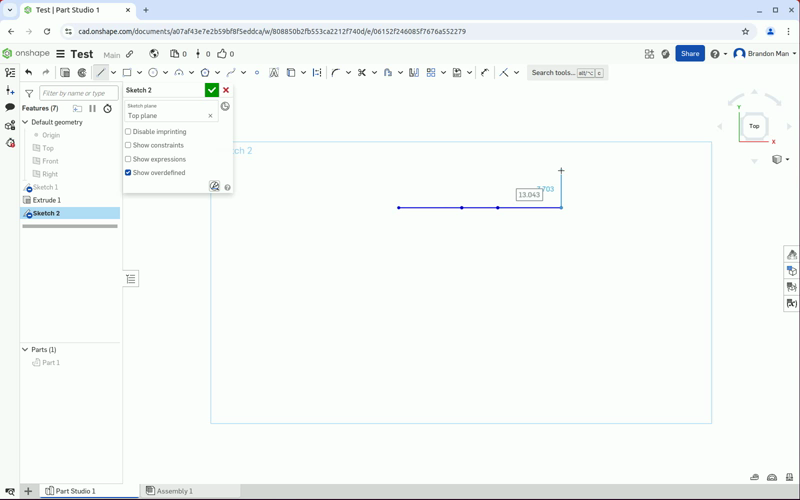
key_up(shift)
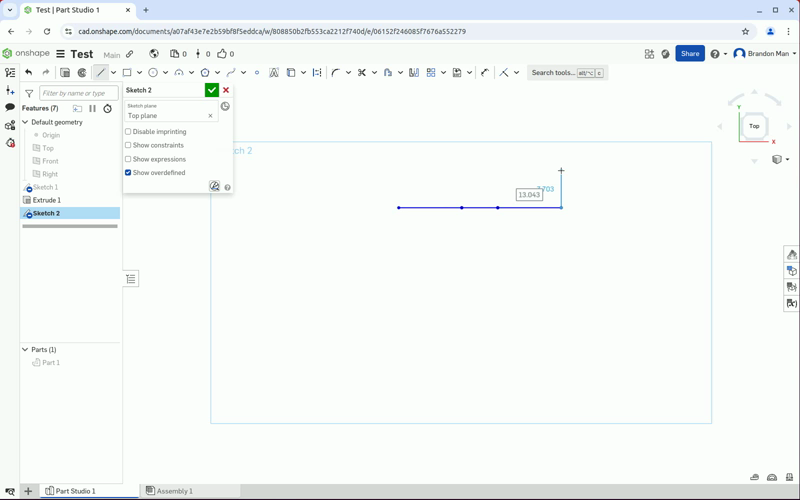
key_down(shift)
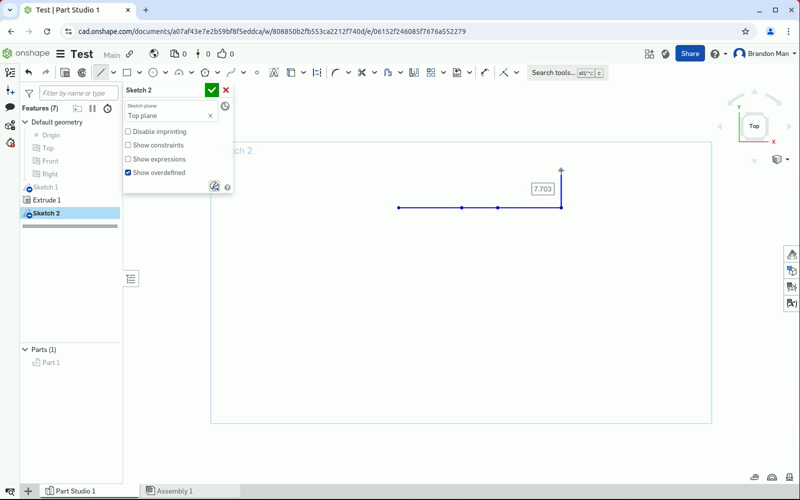
mouse_move(398, 170)
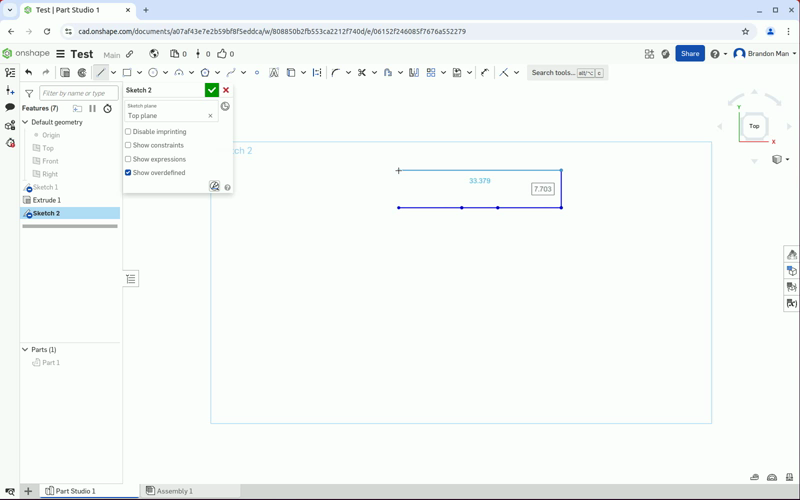
click(398, 170)
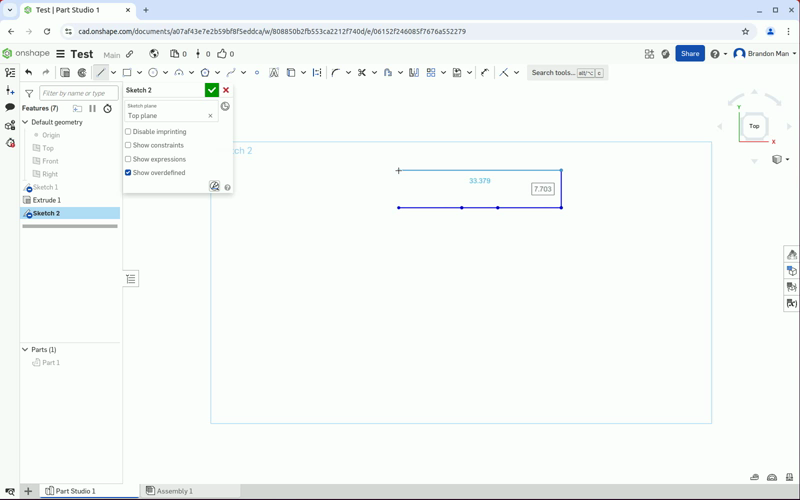
key_up(shift)
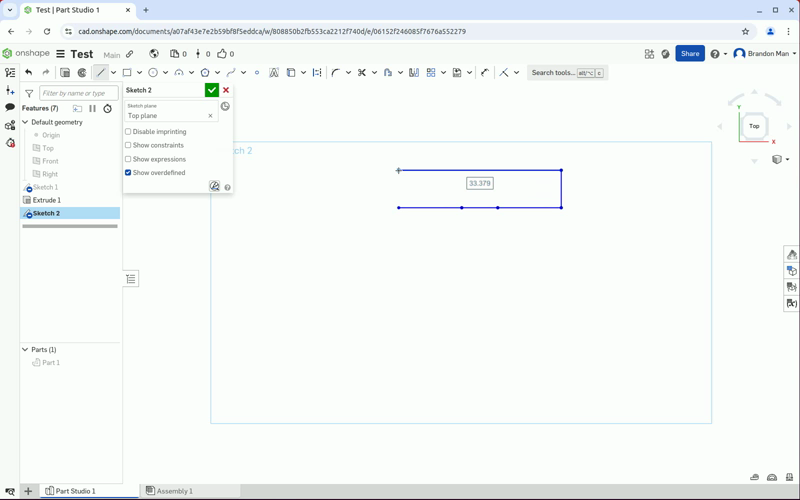
mouse_move(428, 170)
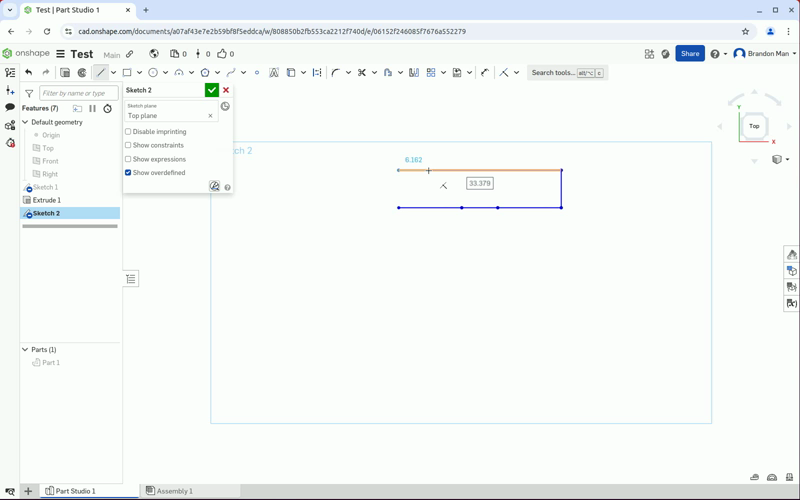
key_down(shift)
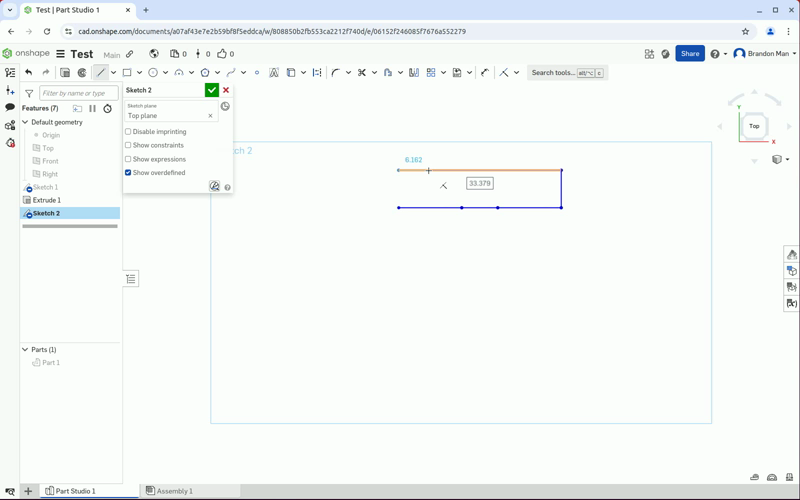
mouse_move(398, 207)
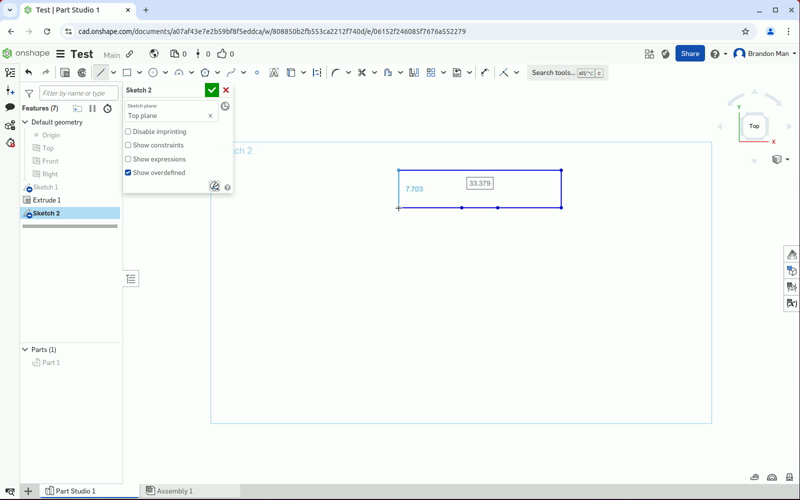
key_up(shift)
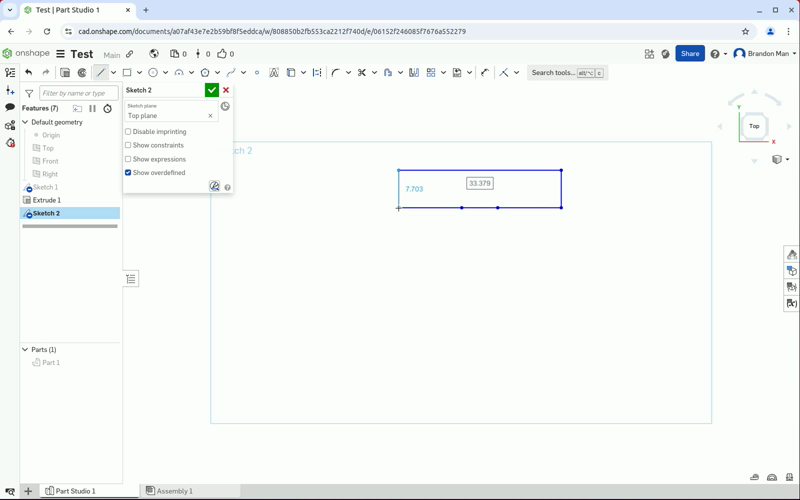
click(398, 207)
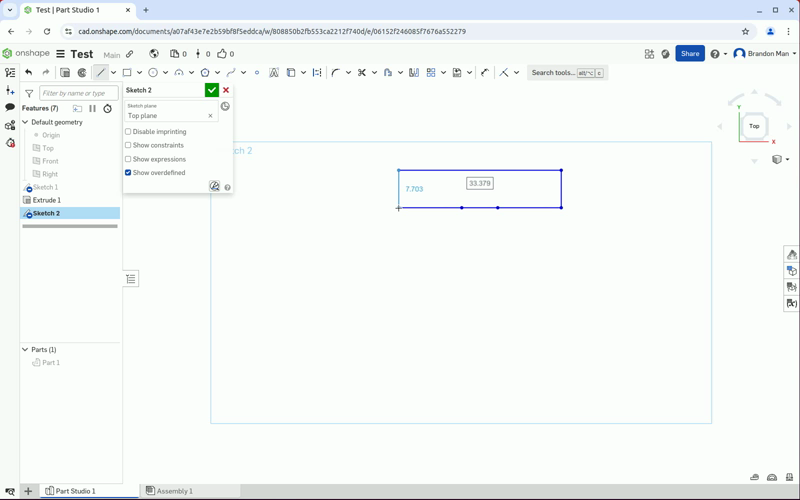
key(esc)
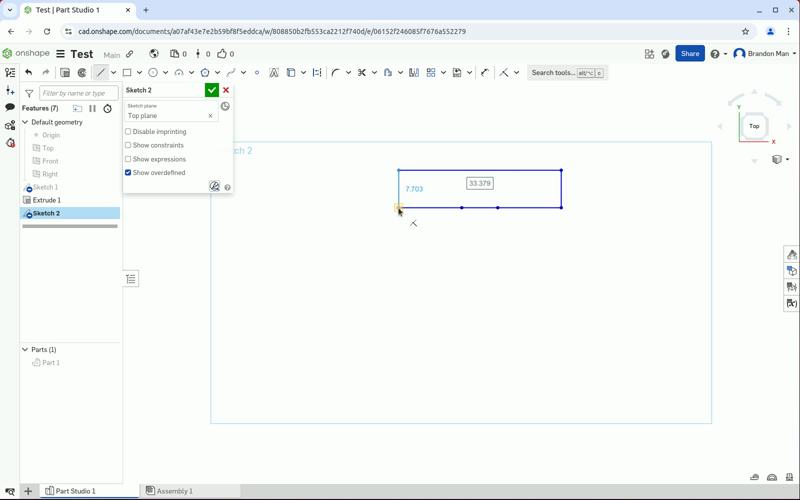
mouse_move(478, 197)
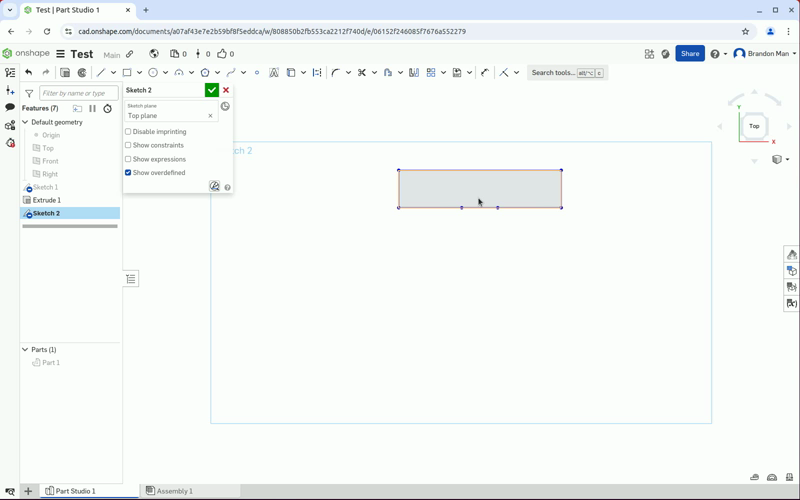
click(478, 197)
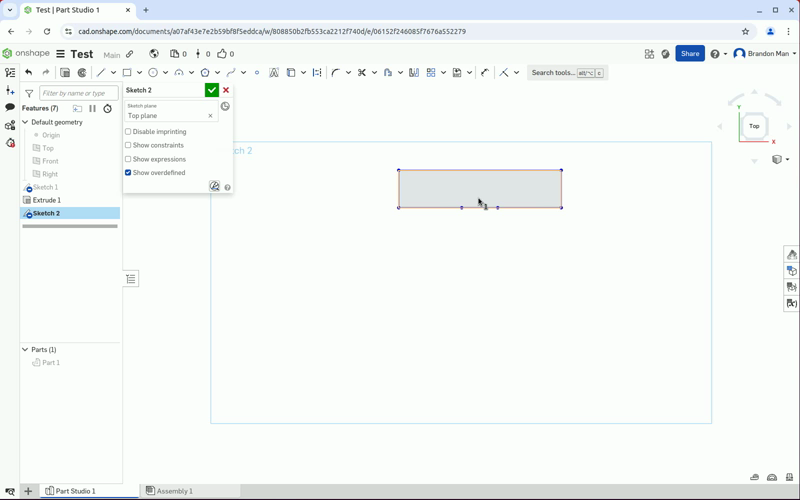
mouse_move(73, 352)
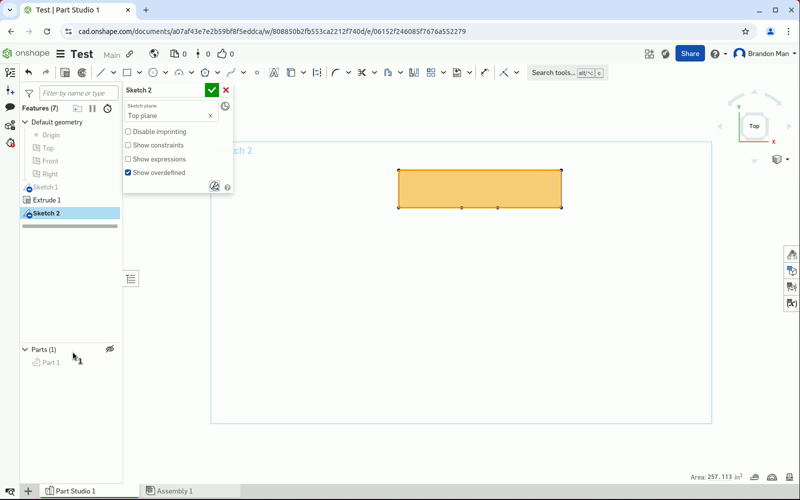
key(shift+y)
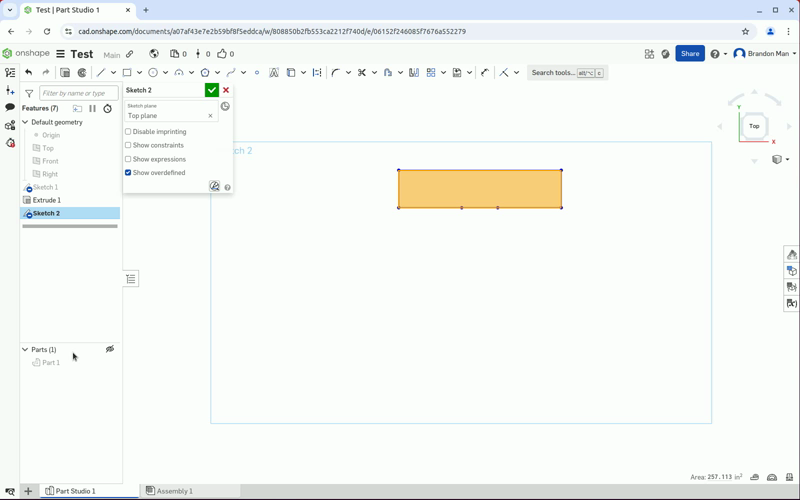
key(shift+e)
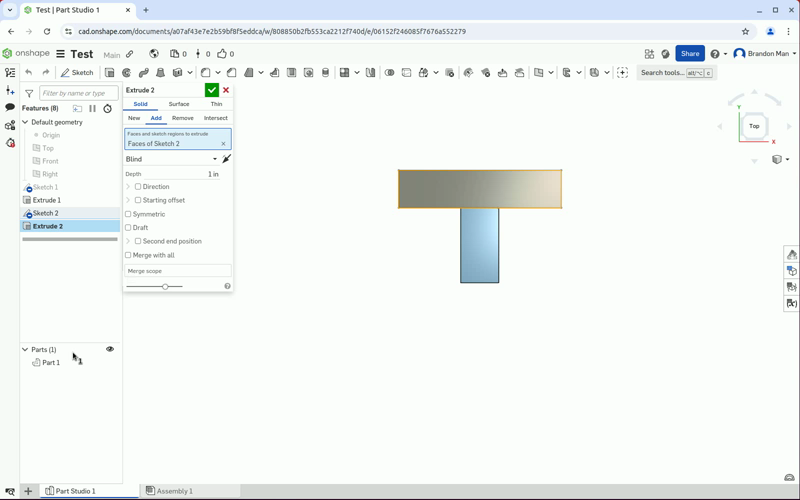
mouse_move(143, 106)
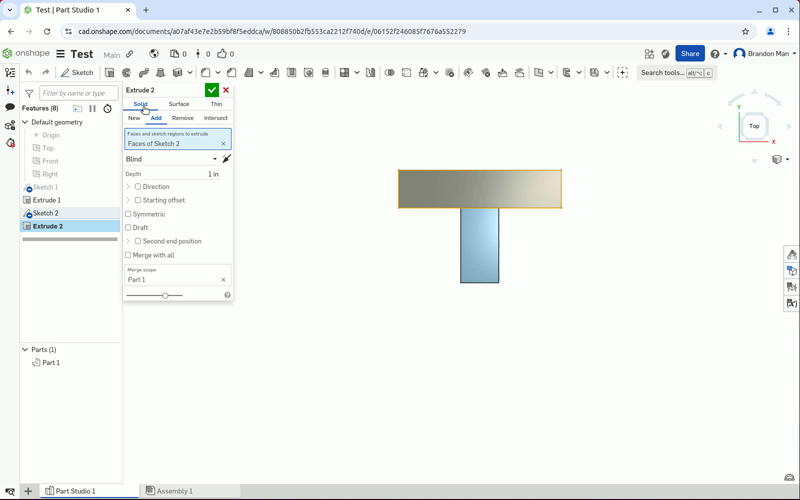
click(143, 106)
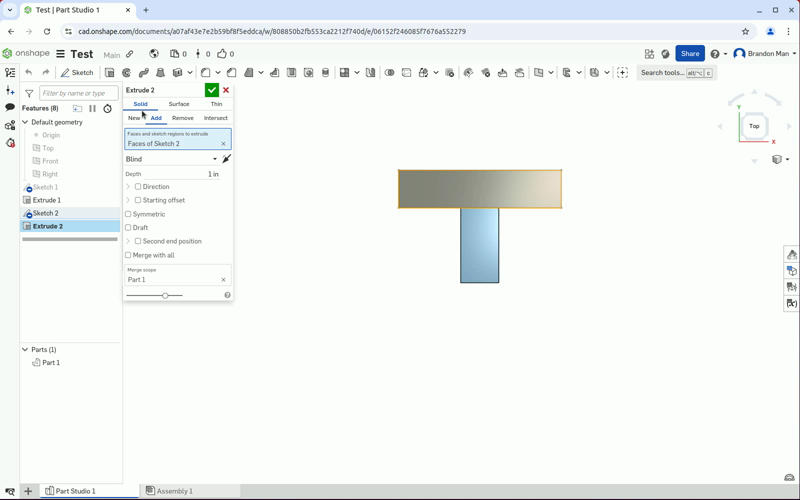
mouse_move(137, 120)
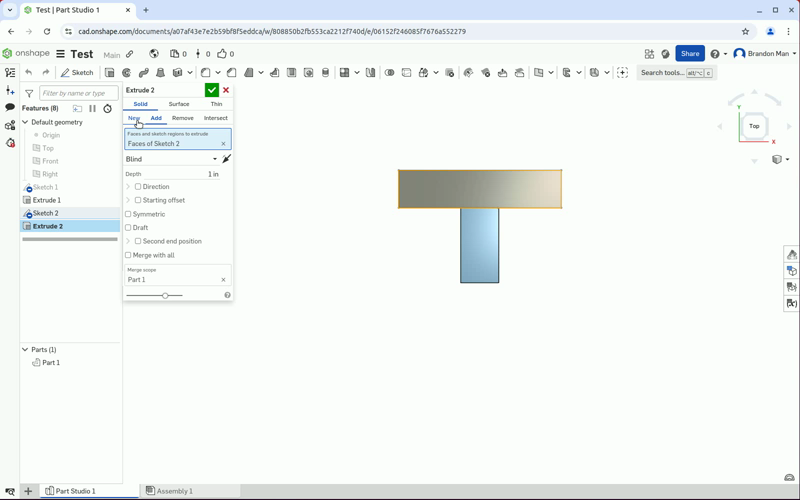
click(137, 120)
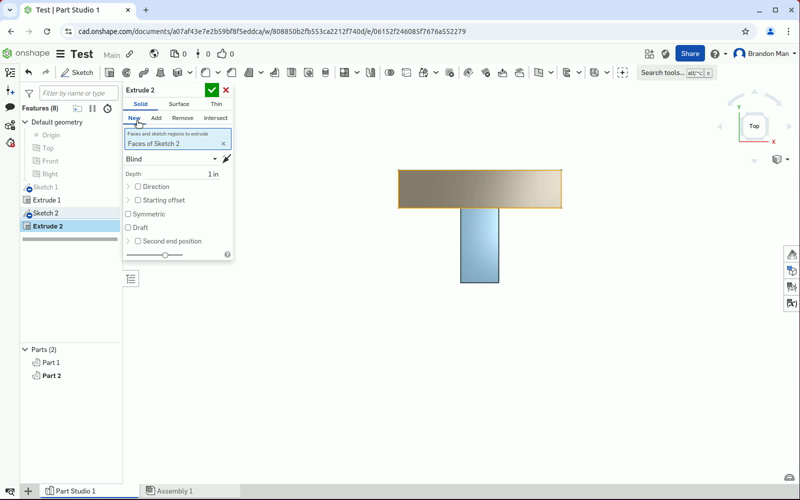
key(tab, 4)
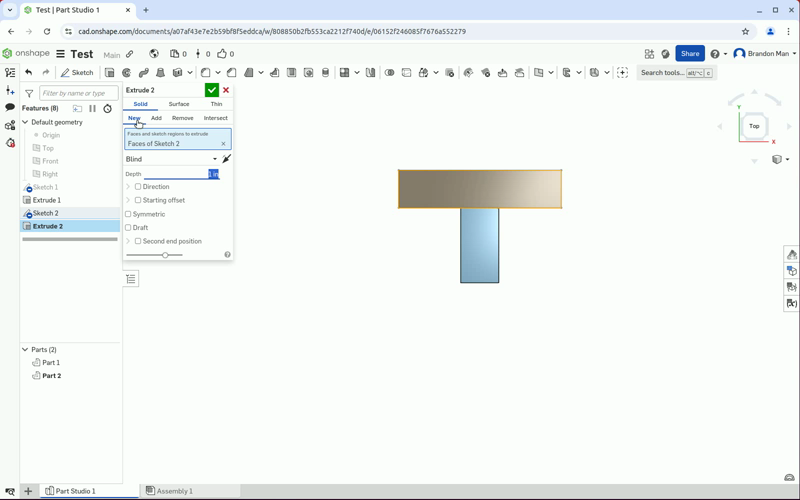
text(7.703)
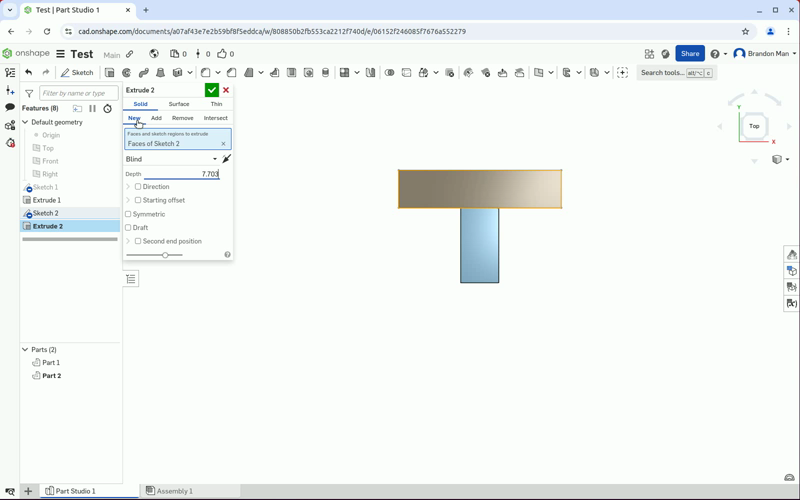
key(enter)
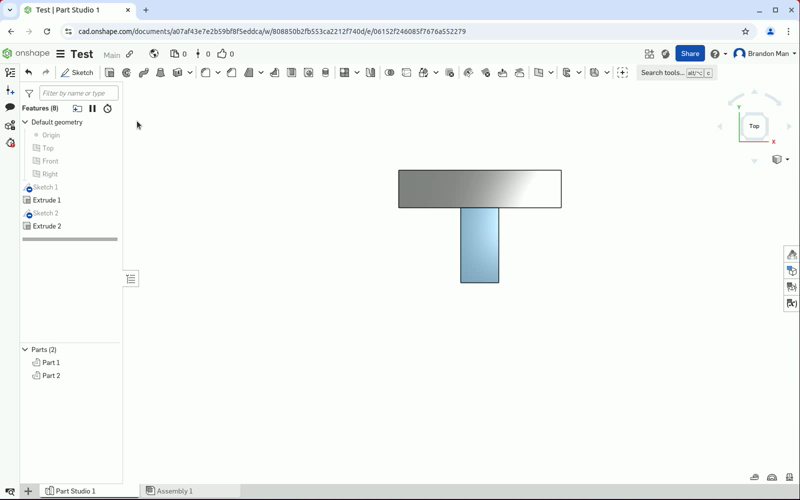
key(shift+h)
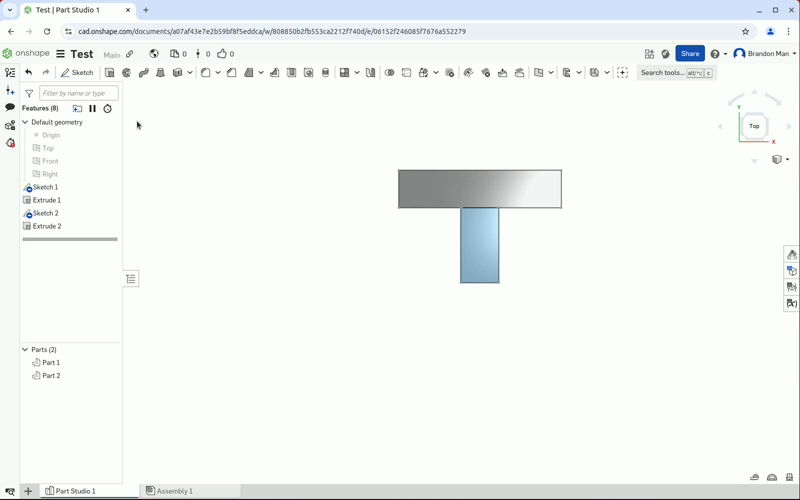
key(shift+h)
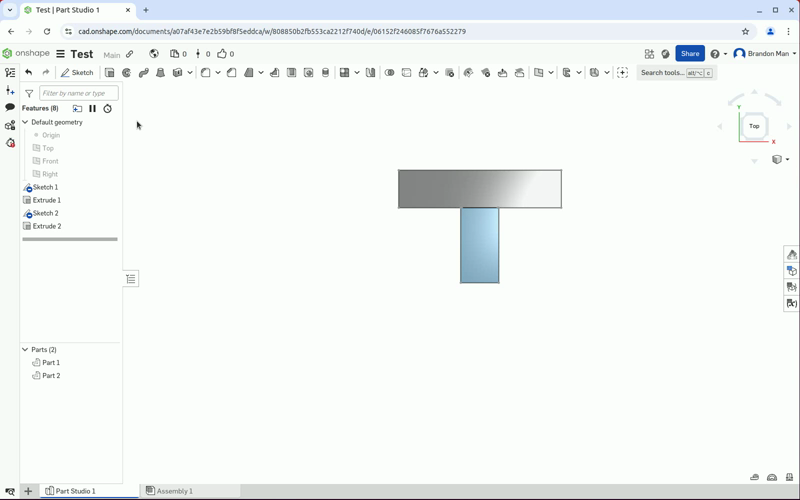
key(shift+7)
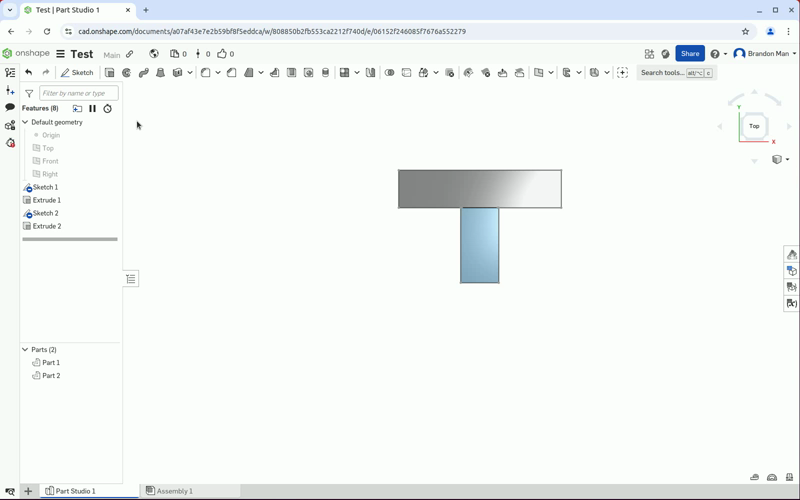
key(up, 3)
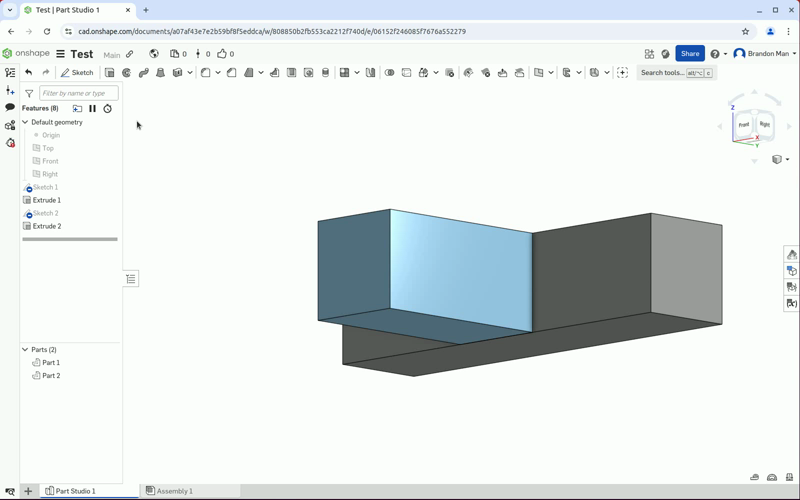
key(left, 3)
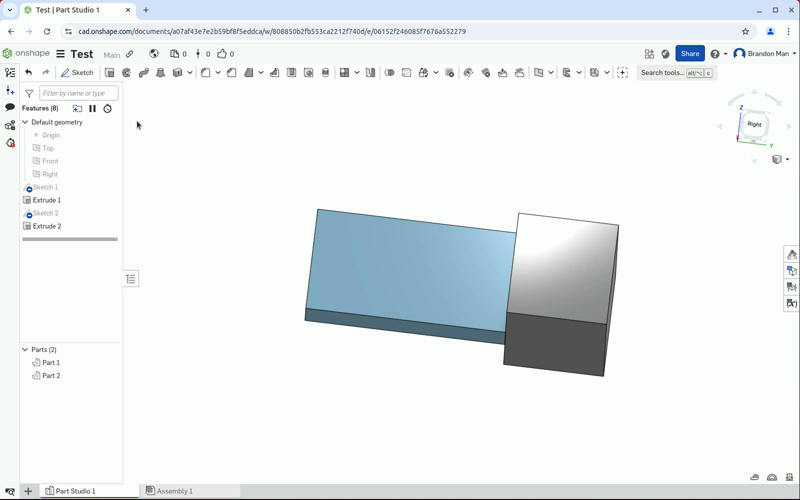
key(right, 3)
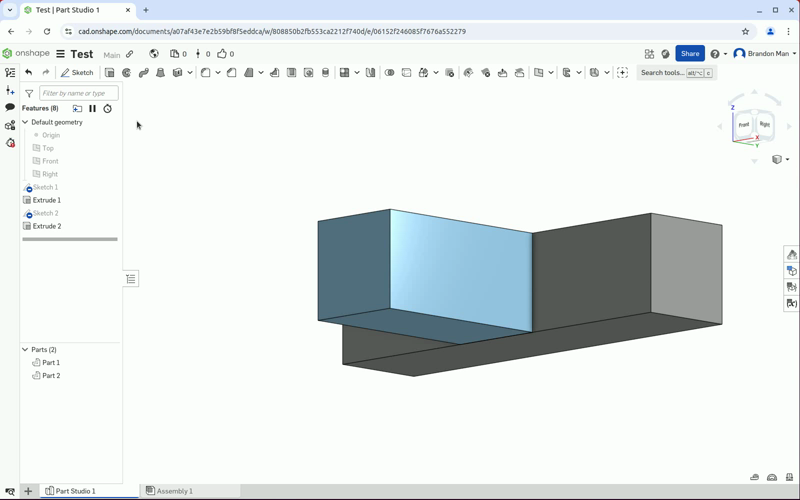
key(down, 3)
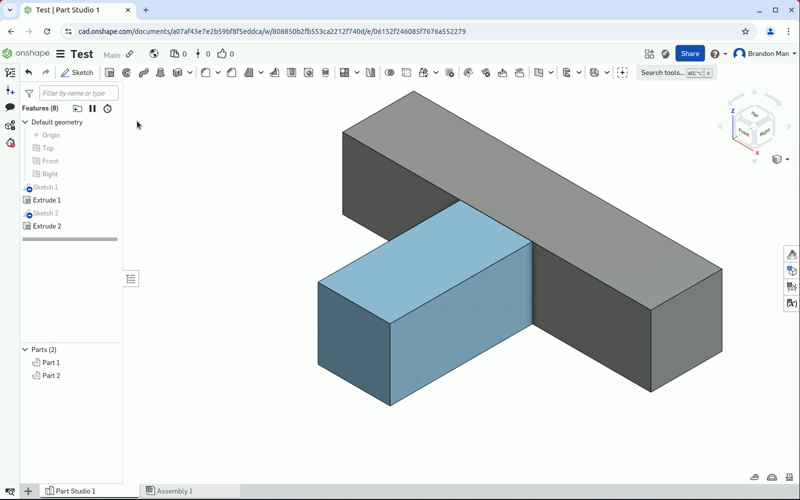
mouse_move(73, 189)
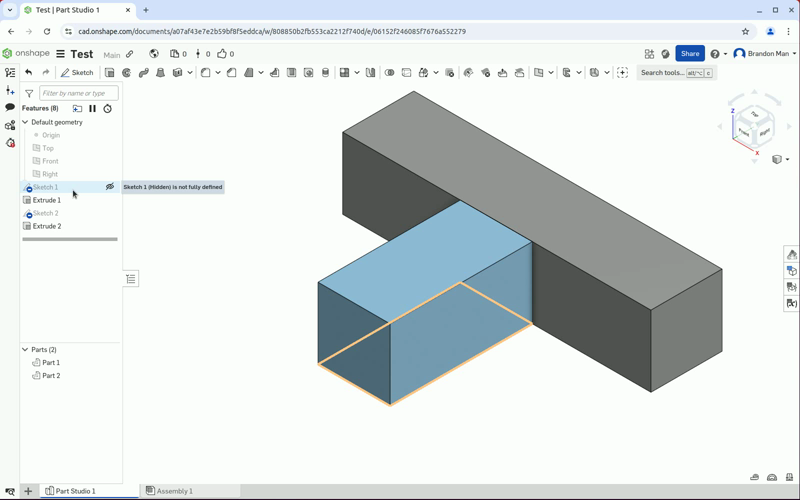
click(73, 189)